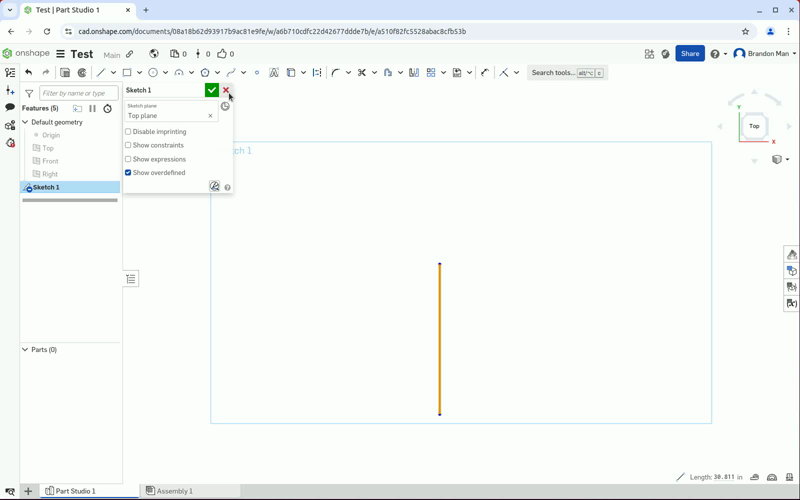
key(shift+h)
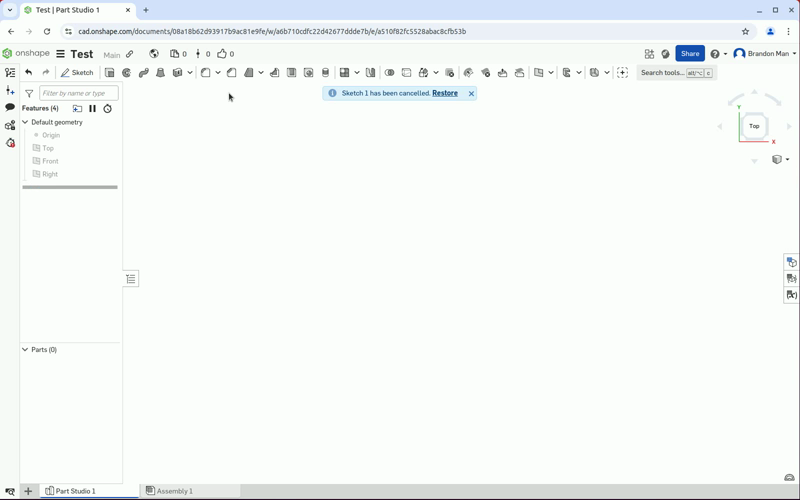
mouse_move(73, 352)
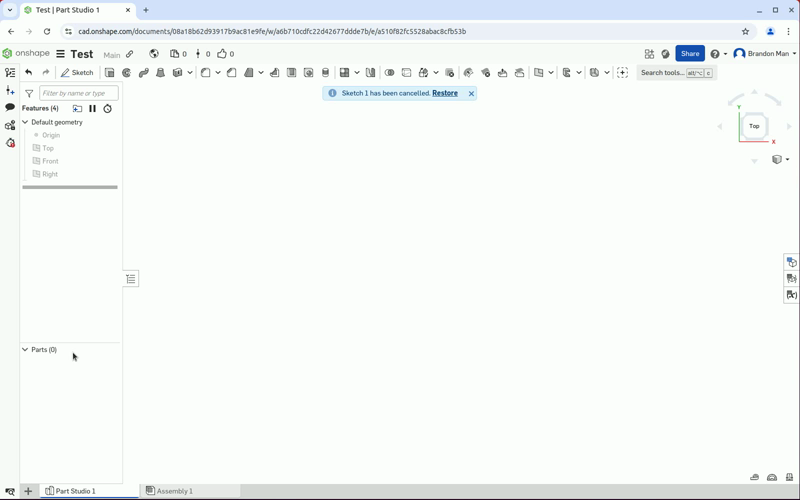
key(y)
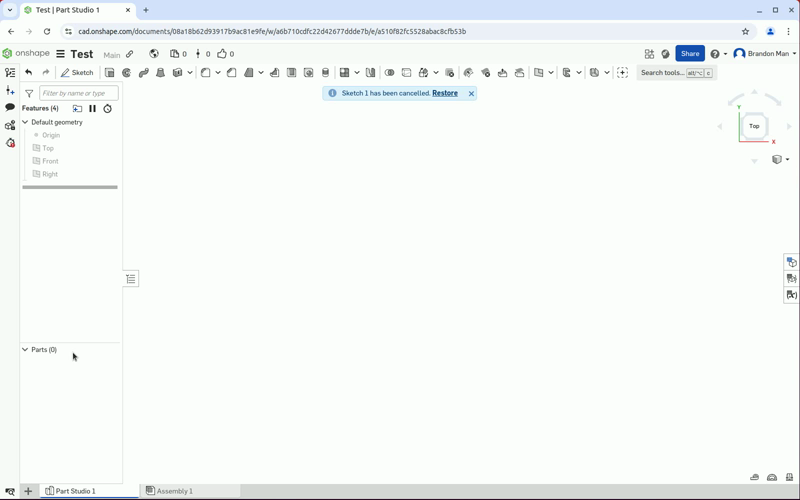
key(shift+p)
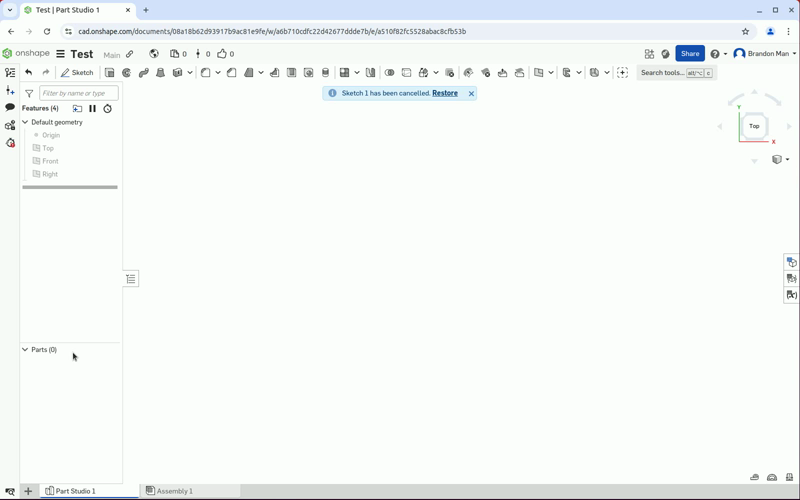
key(space)
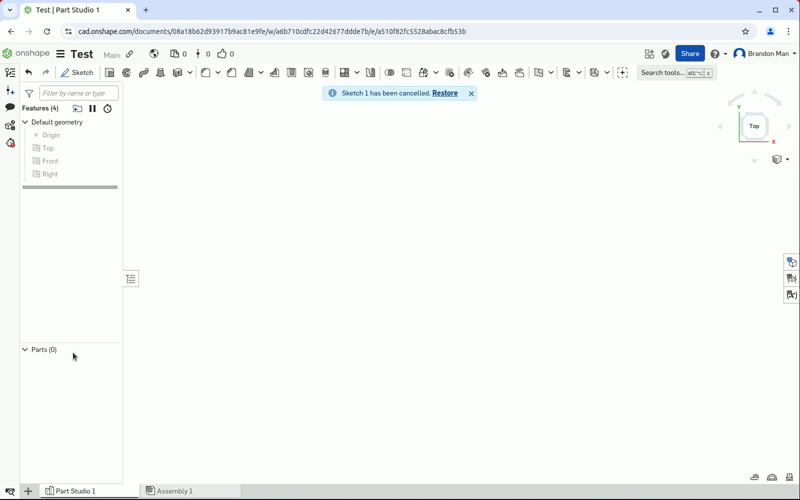
key_down(shift)
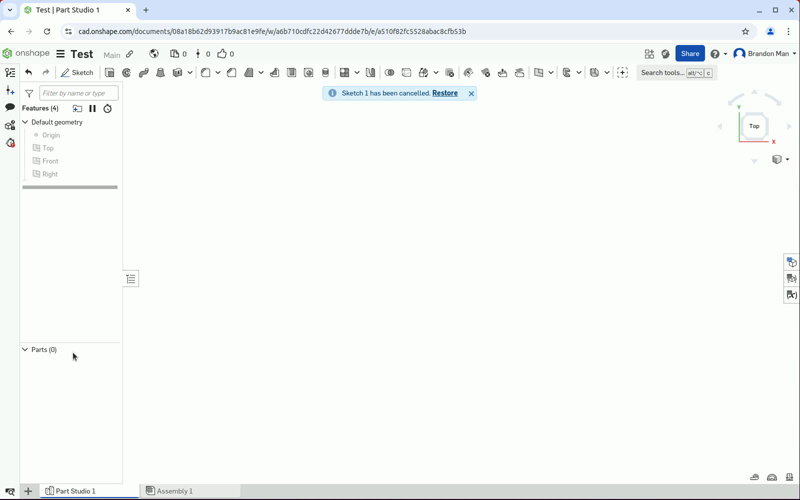
key(up)
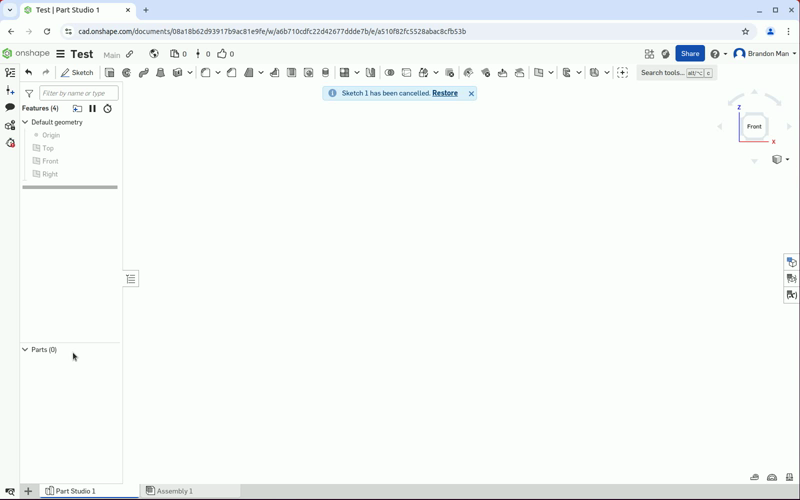
key_up(shift)
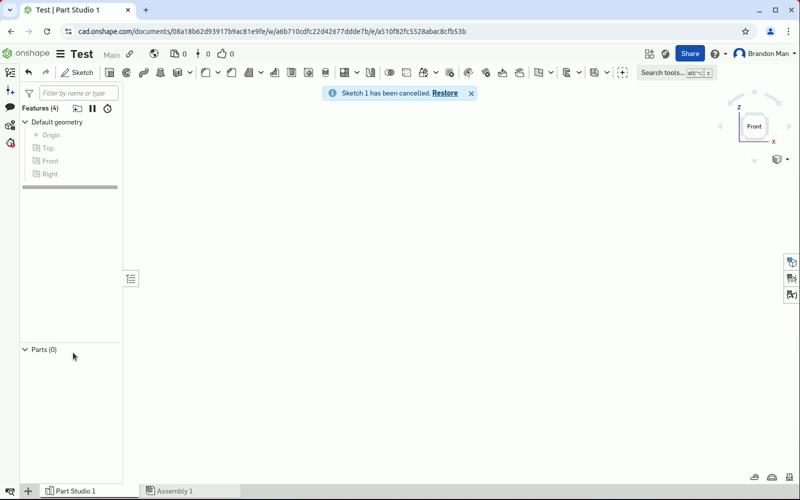
mouse_move(73, 352)
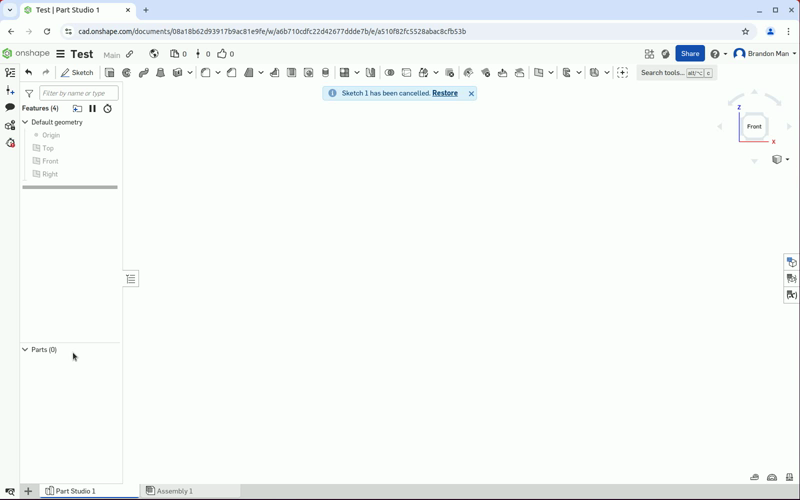
key(shift+y)
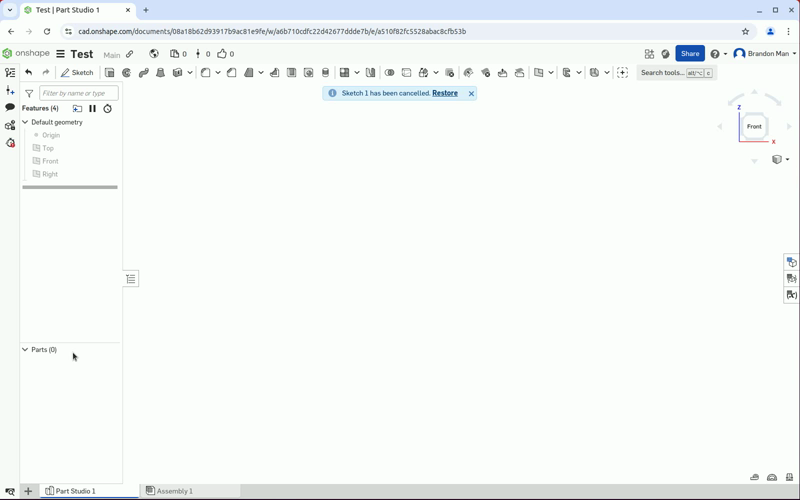
key(shift+s)
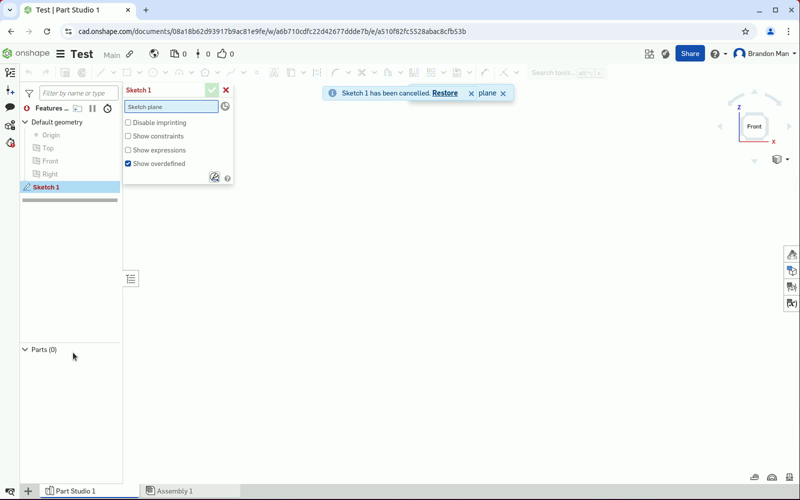
mouse_move(73, 163)
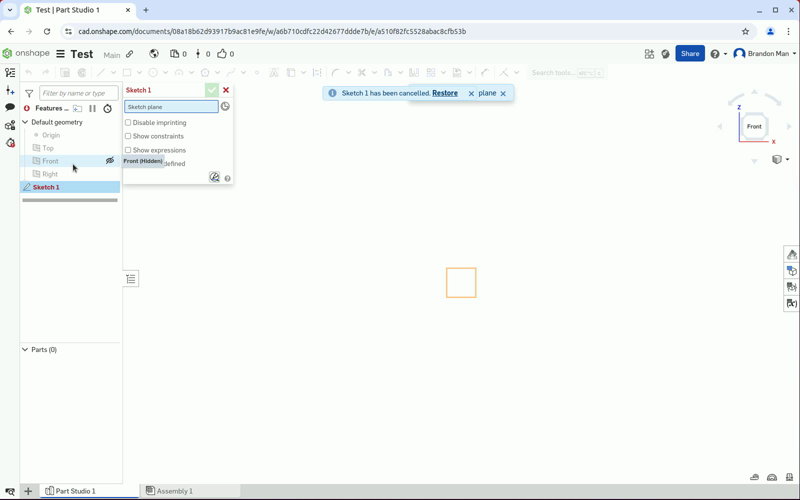
click(73, 163)
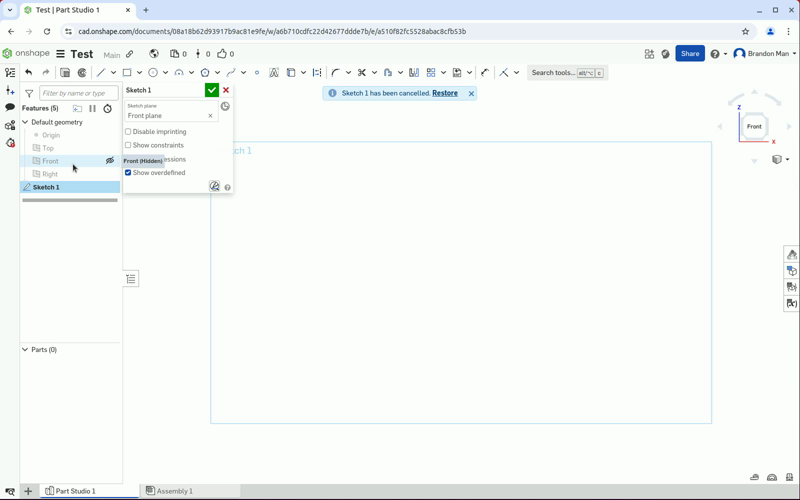
mouse_move(73, 352)
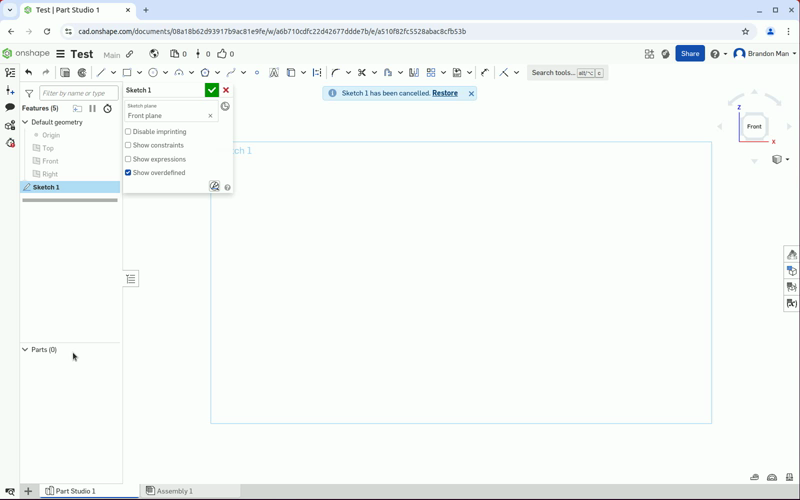
key(y)
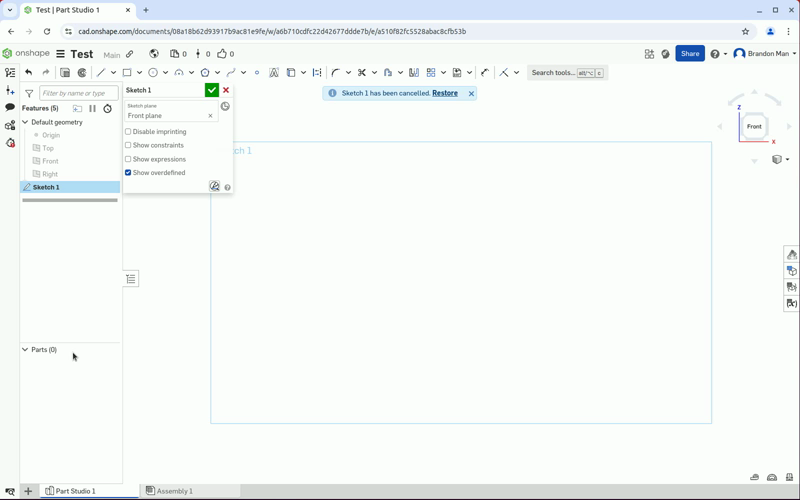
key(l)
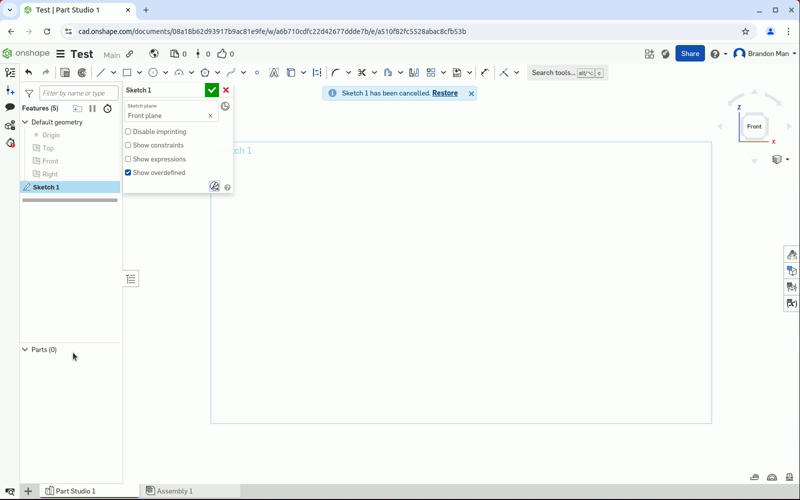
key_down(shift)
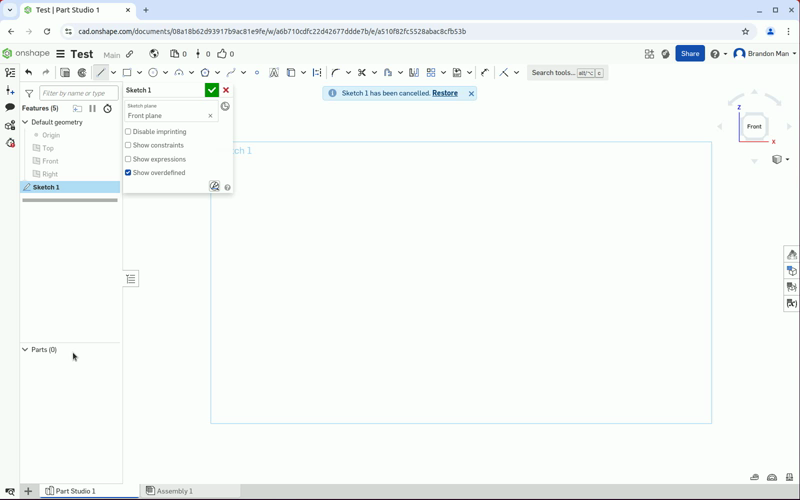
mouse_move(348, 325)
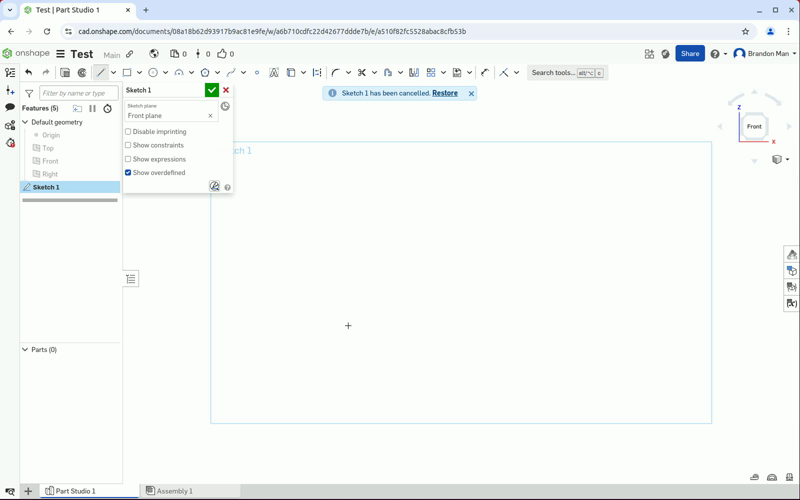
click(348, 325)
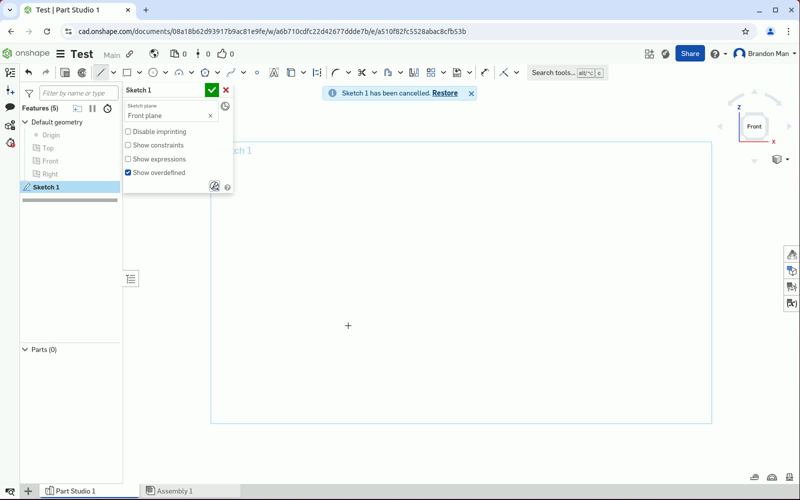
key_up(shift)
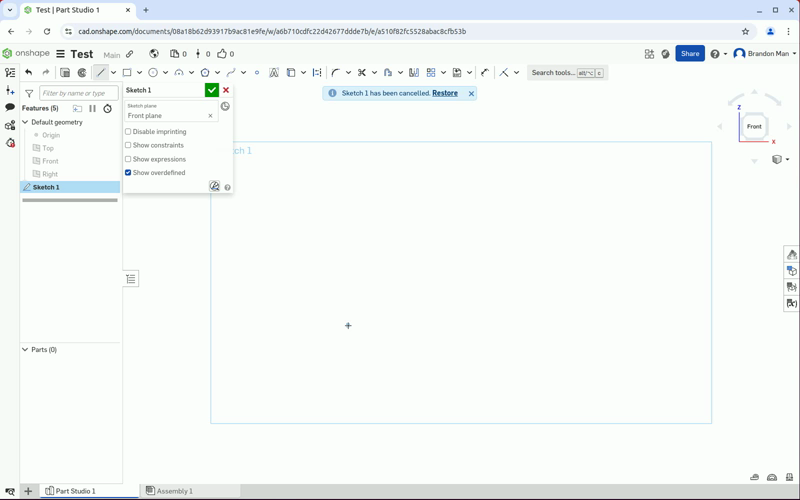
key_down(shift)
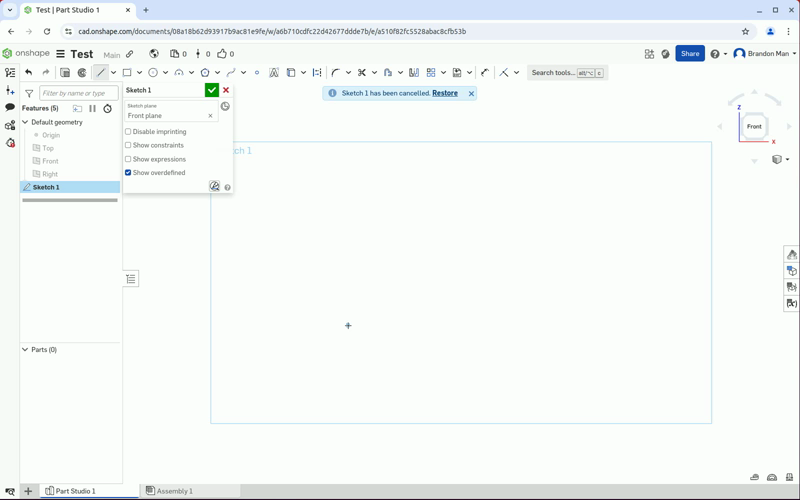
mouse_move(572, 325)
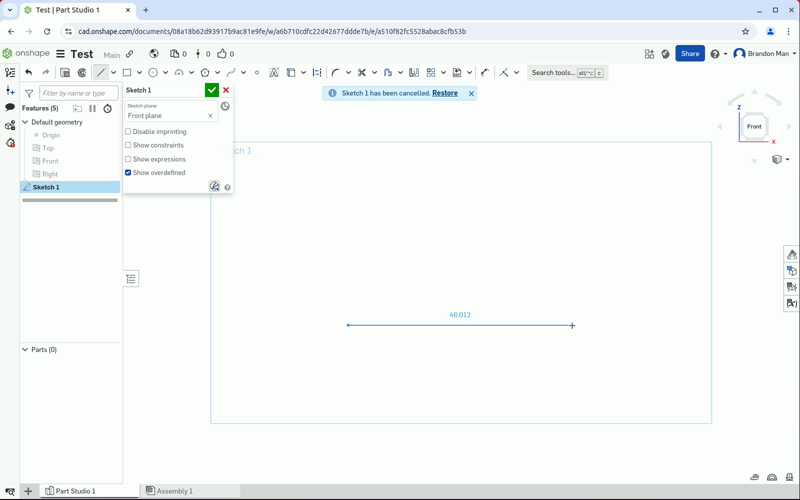
click(572, 325)
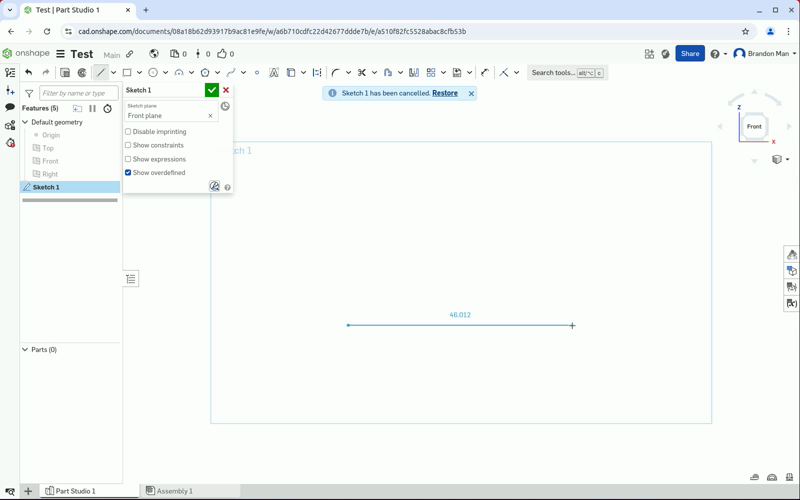
key_up(shift)
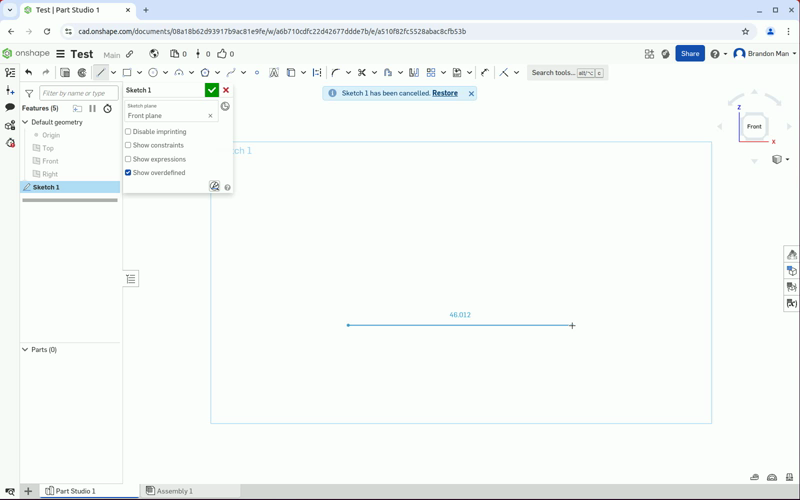
key_down(shift)
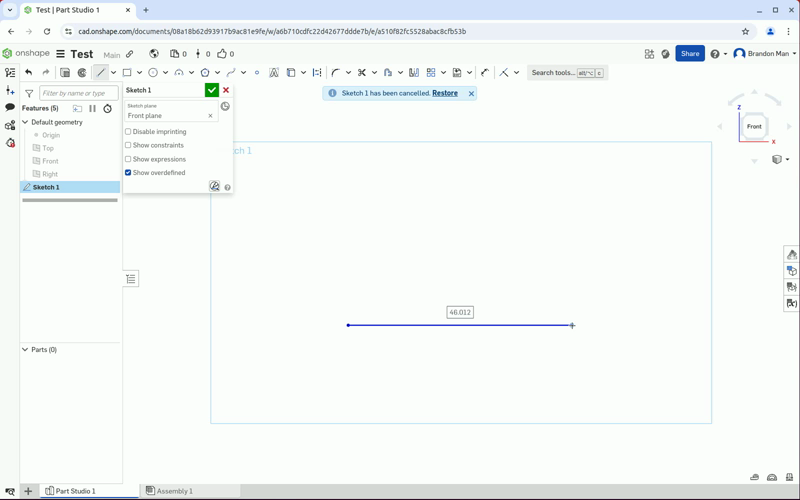
mouse_move(572, 240)
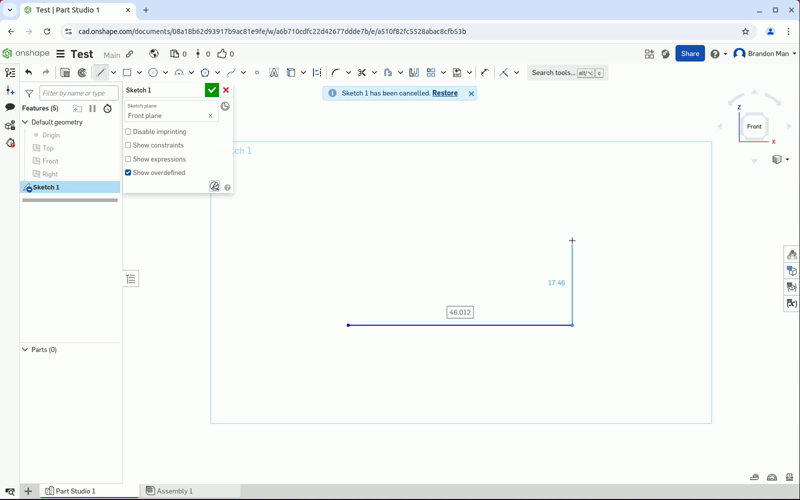
click(572, 240)
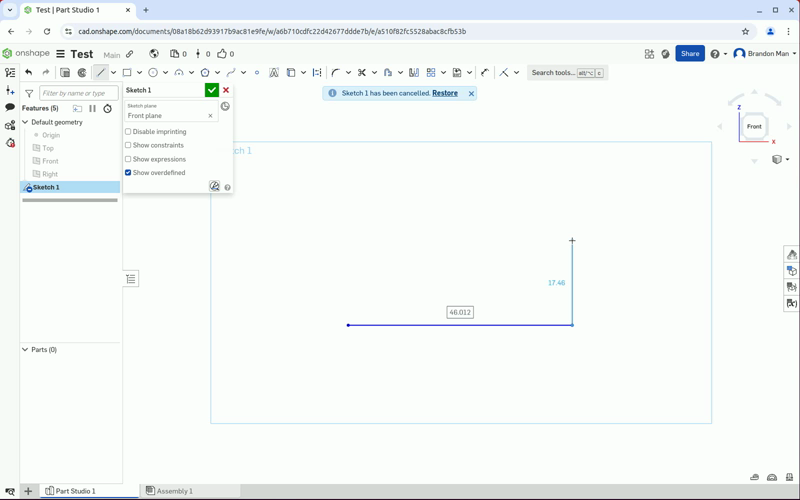
key_up(shift)
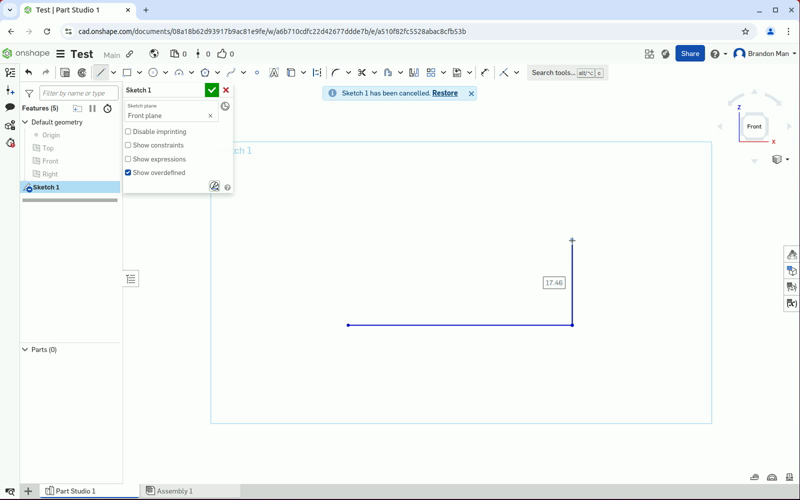
key_down(shift)
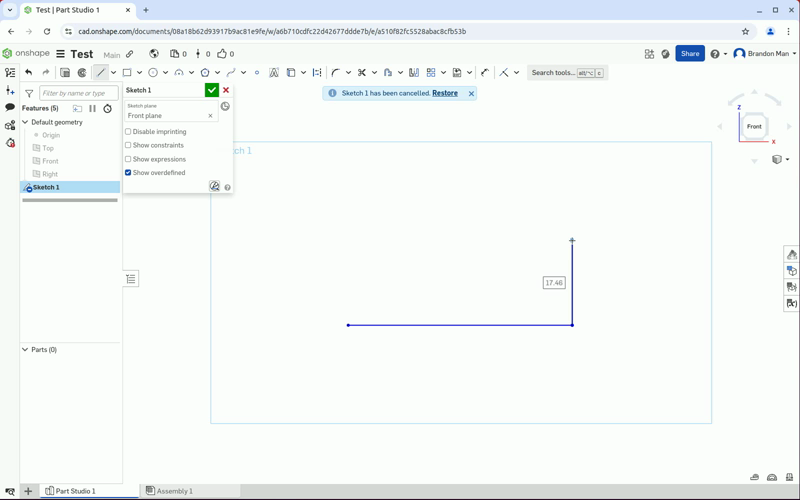
mouse_move(348, 240)
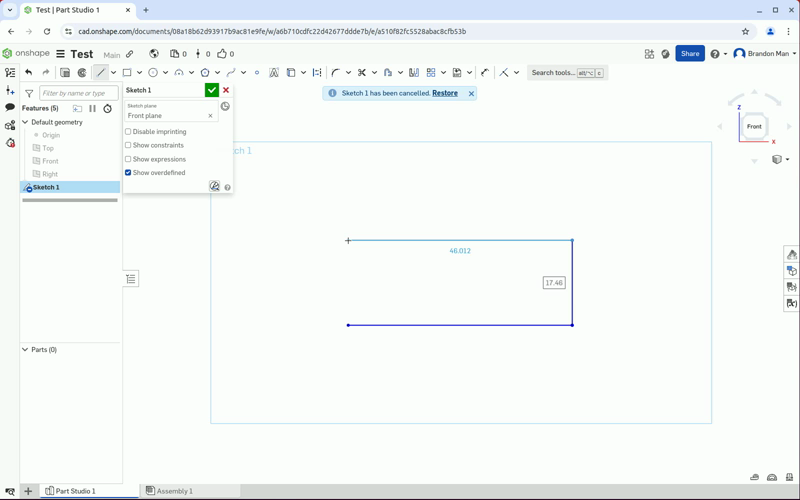
click(348, 240)
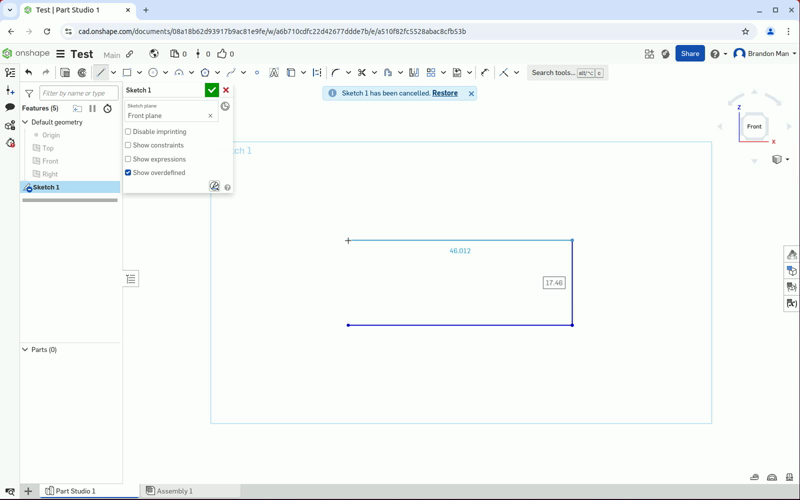
key_up(shift)
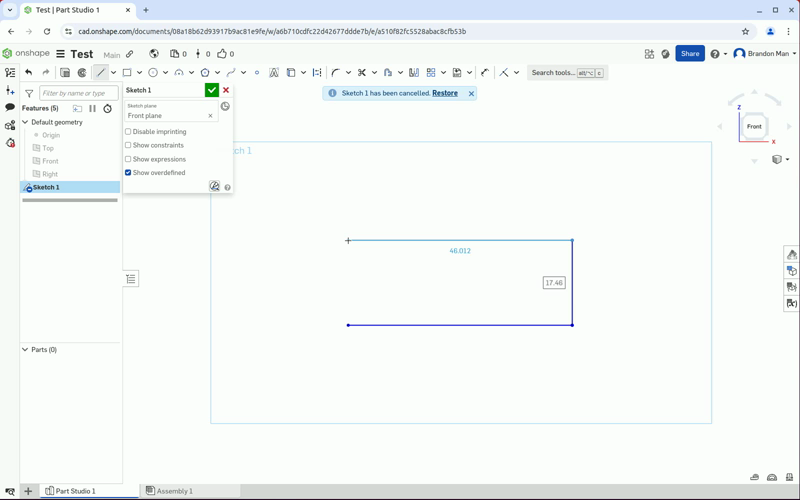
key_down(shift)
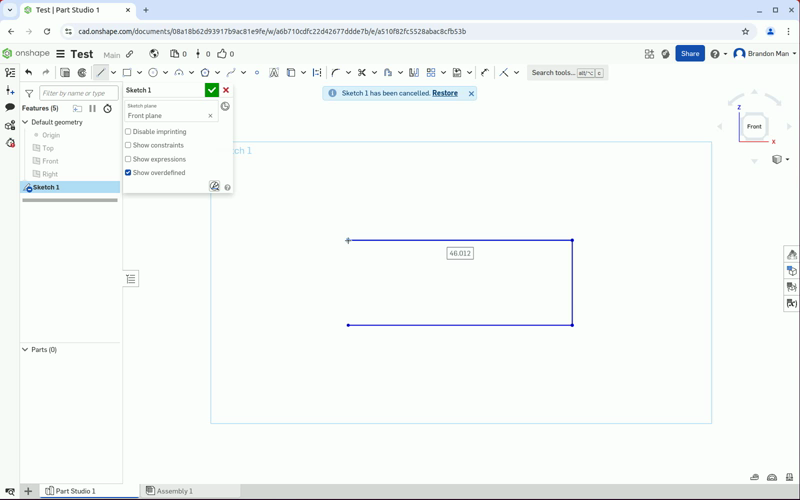
mouse_move(348, 325)
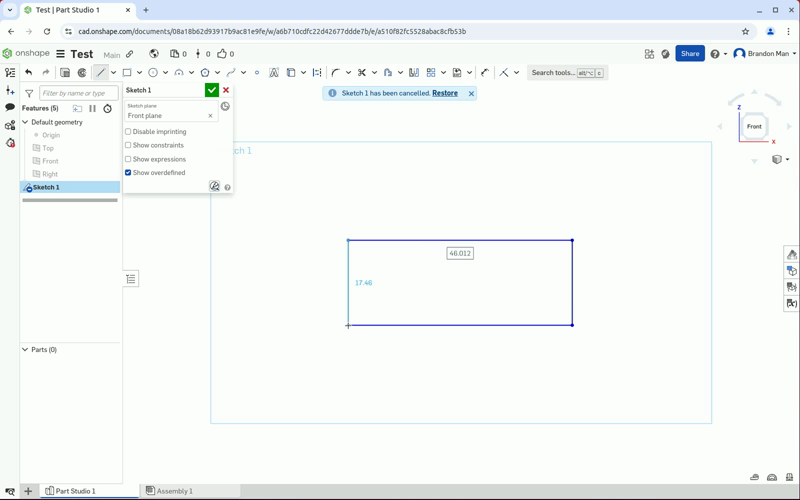
key_up(shift)
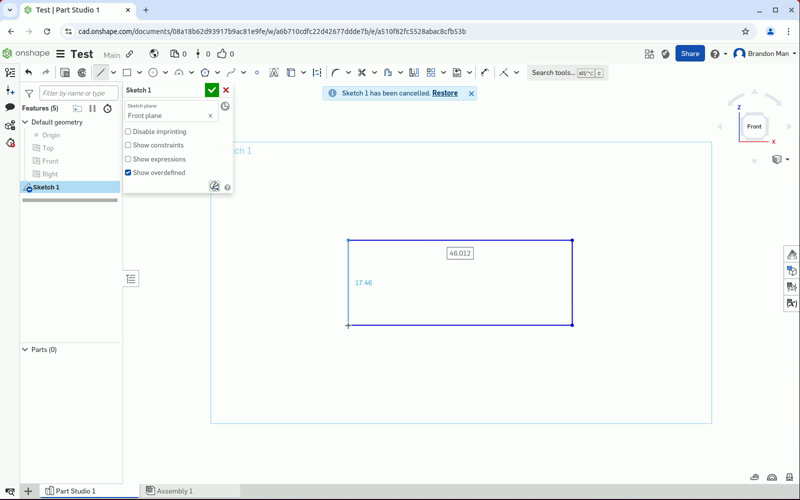
click(348, 325)
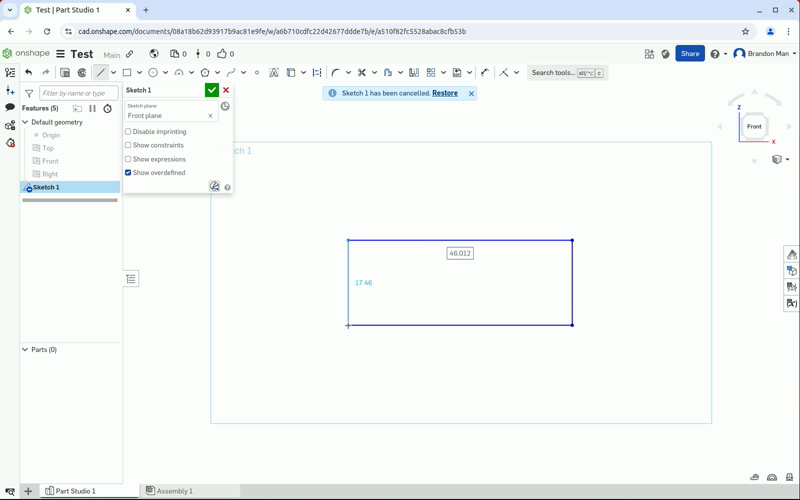
key(esc)
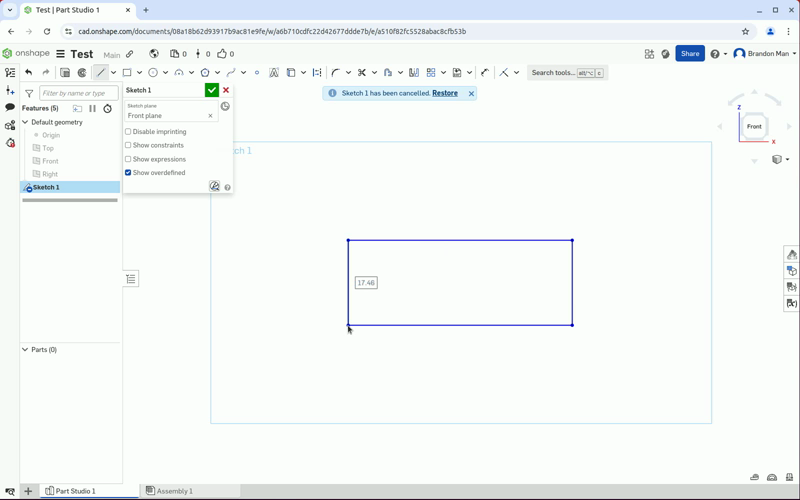
mouse_move(534, 310)
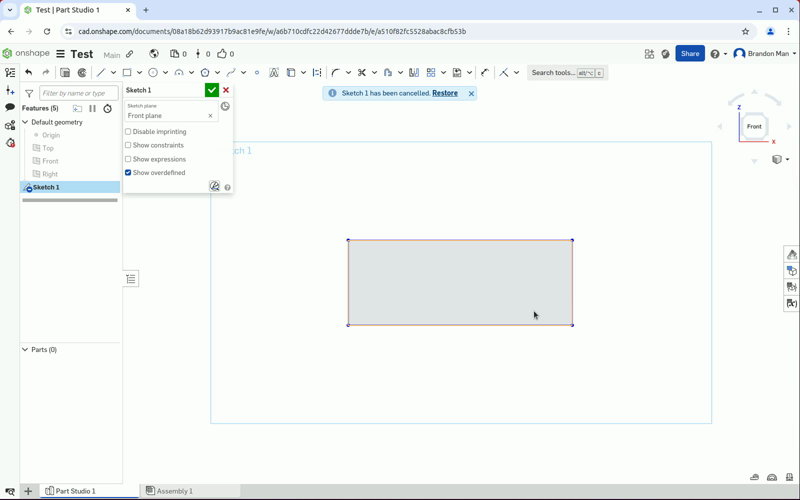
click(534, 310)
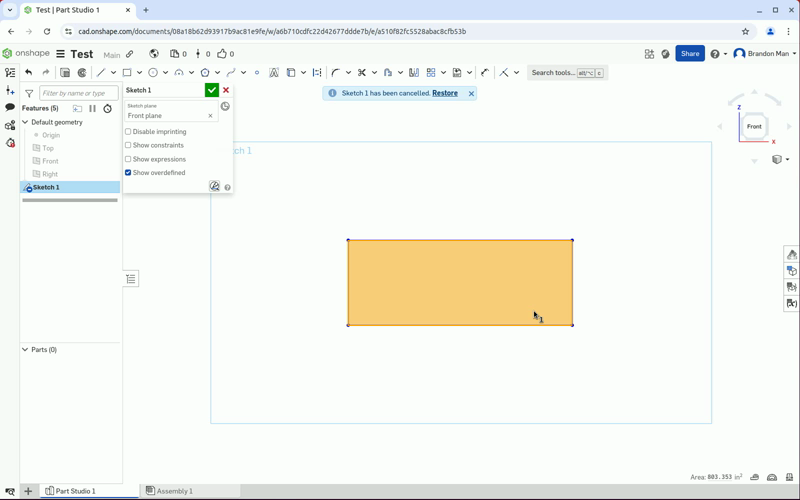
mouse_move(73, 352)
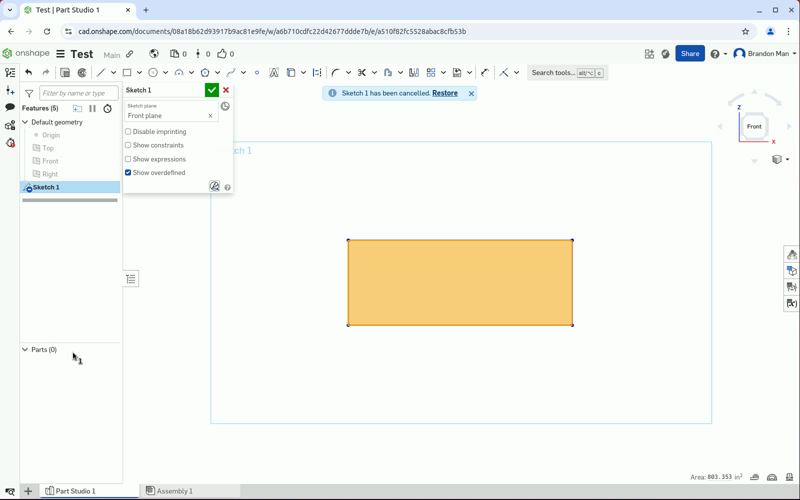
key(shift+y)
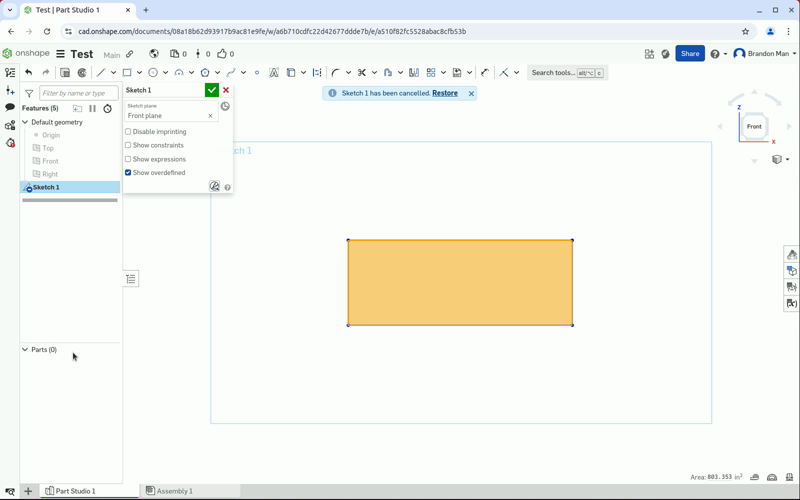
key(shift+e)
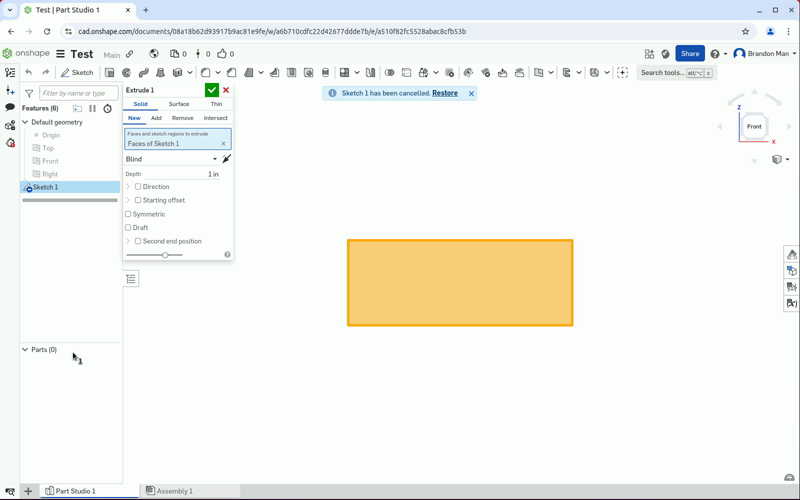
mouse_move(143, 106)
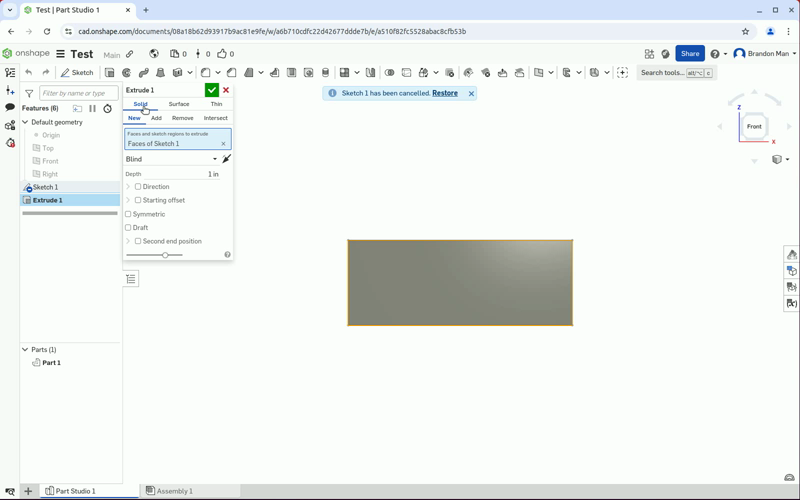
click(143, 106)
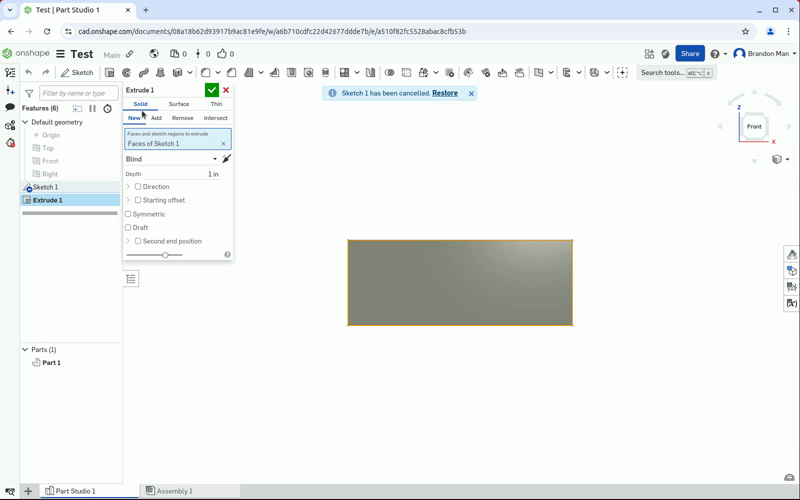
mouse_move(137, 120)
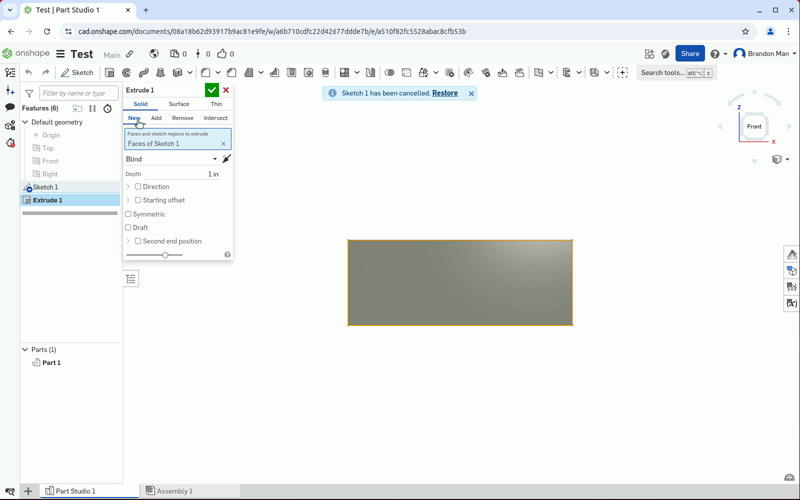
click(137, 120)
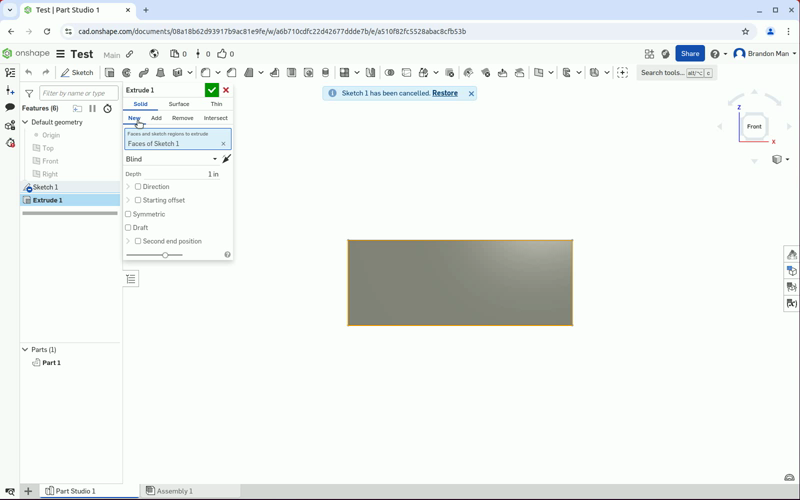
key(tab, 4)
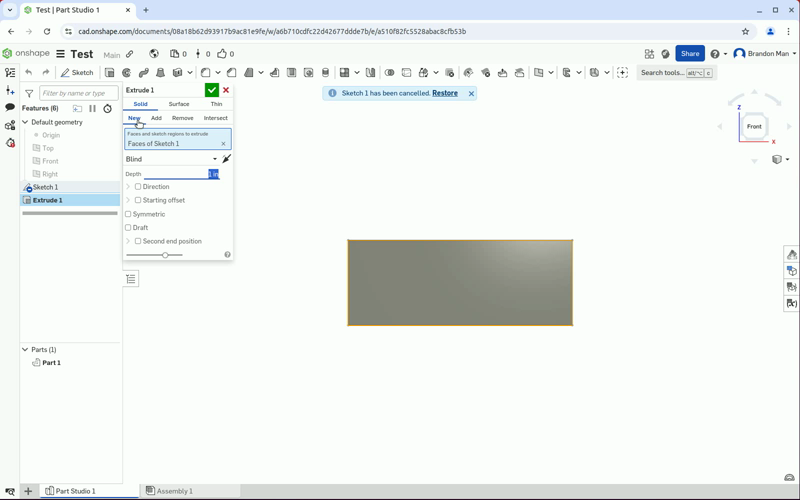
text(17.331)
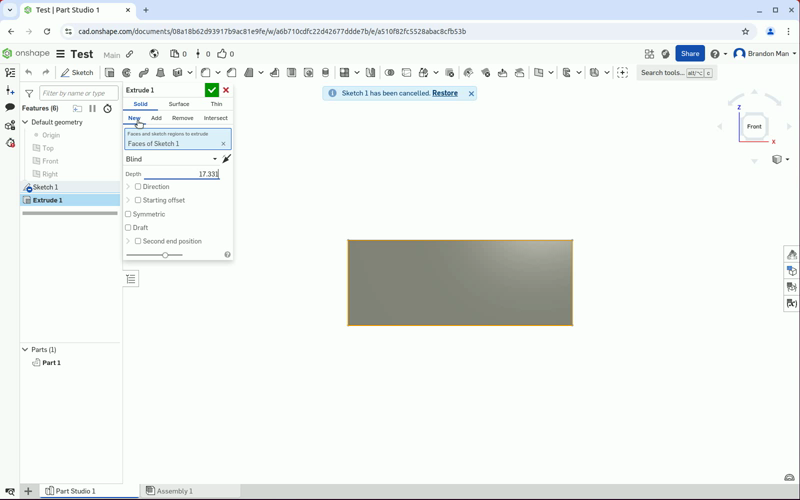
key(enter)
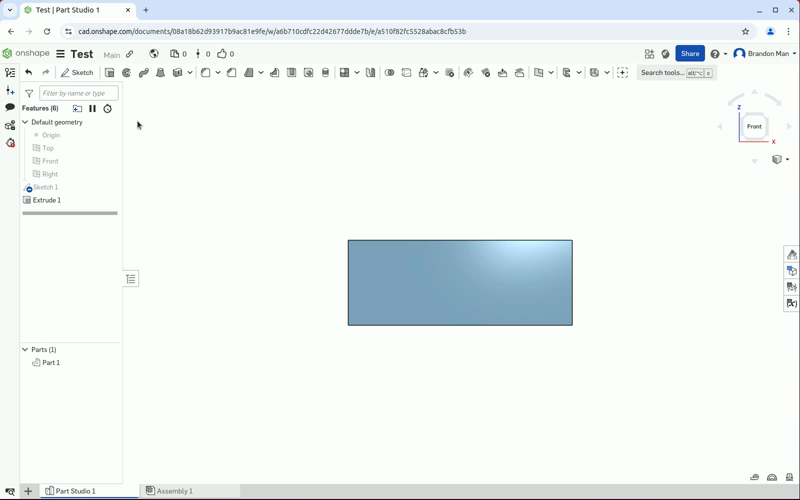
key(shift+h)
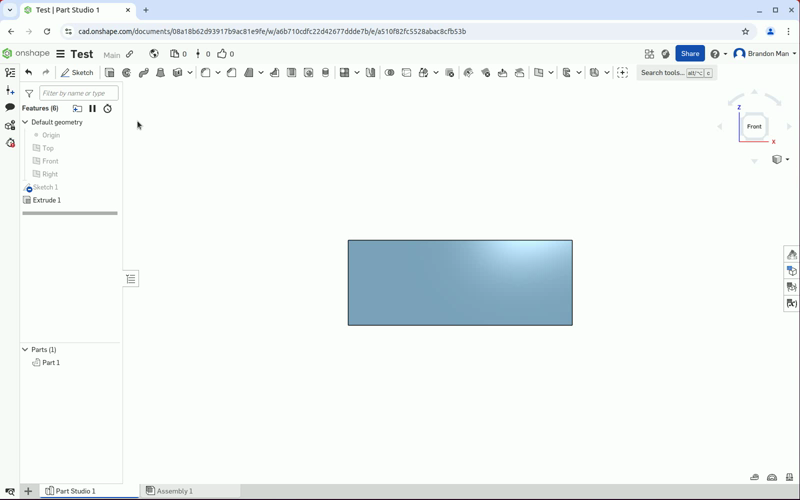
key(shift+h)
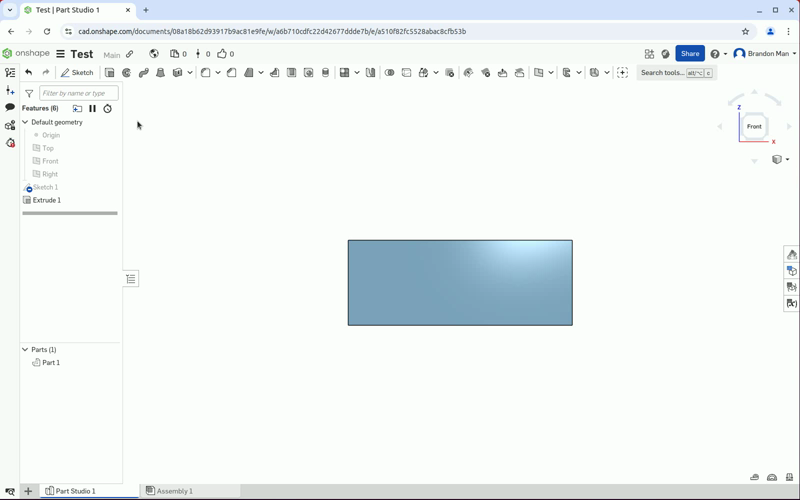
mouse_move(73, 189)
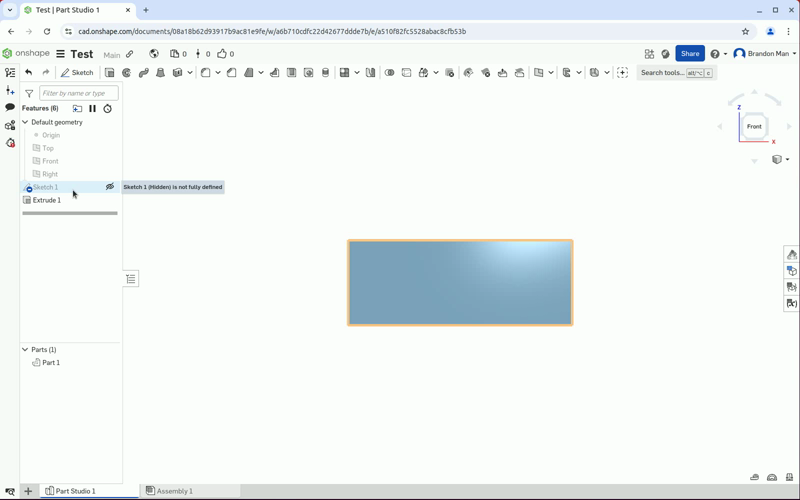
click(73, 189)
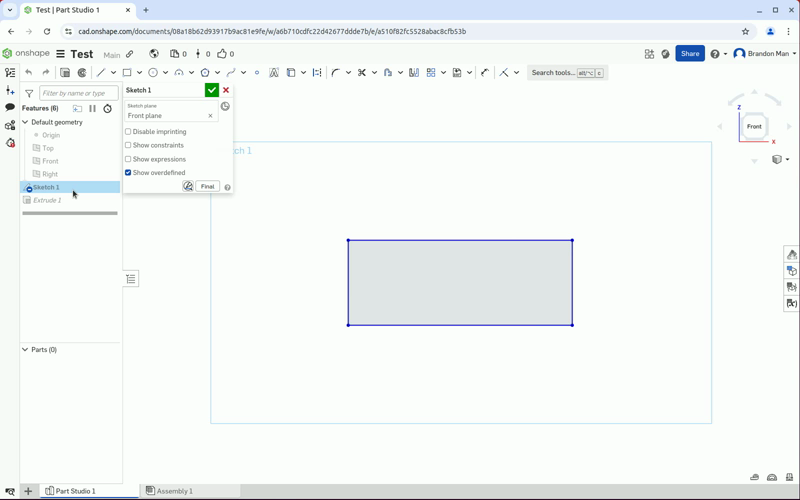
mouse_move(229, 92)
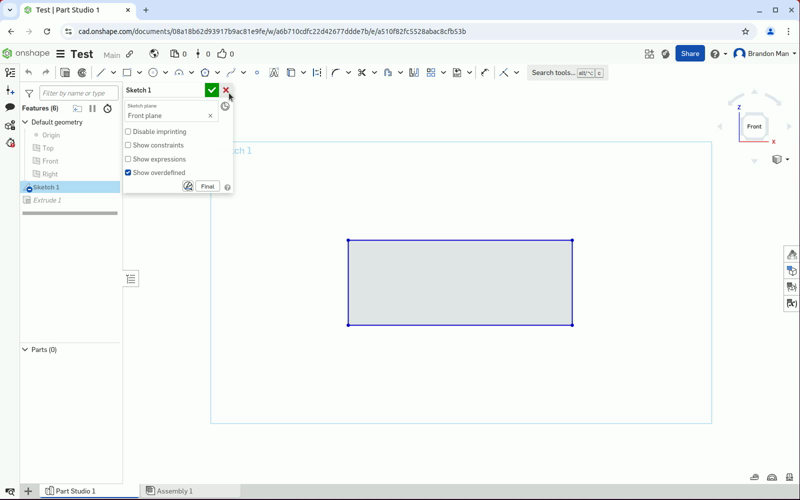
click(229, 92)
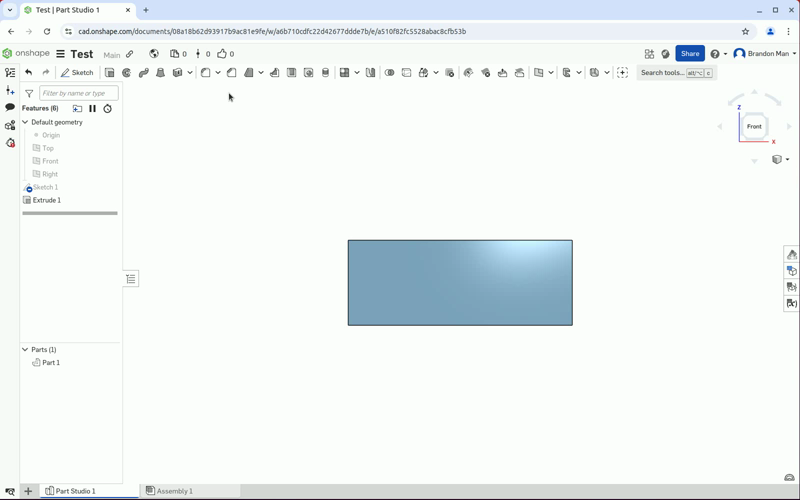
mouse_move(541, 75)
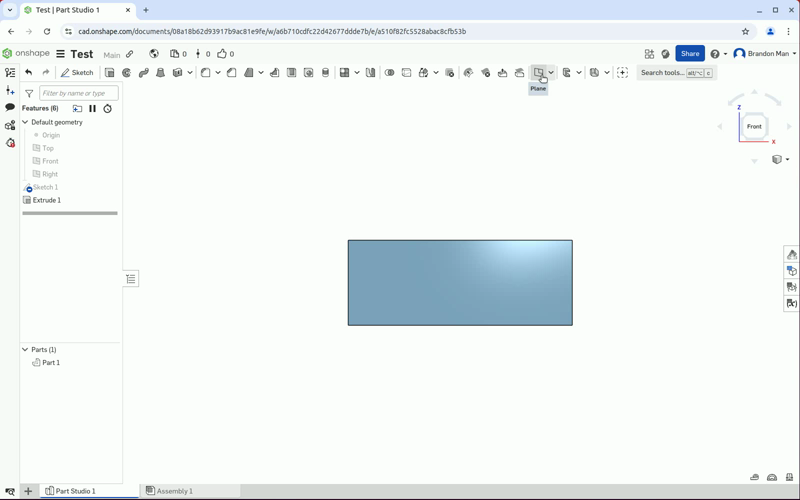
click(541, 75)
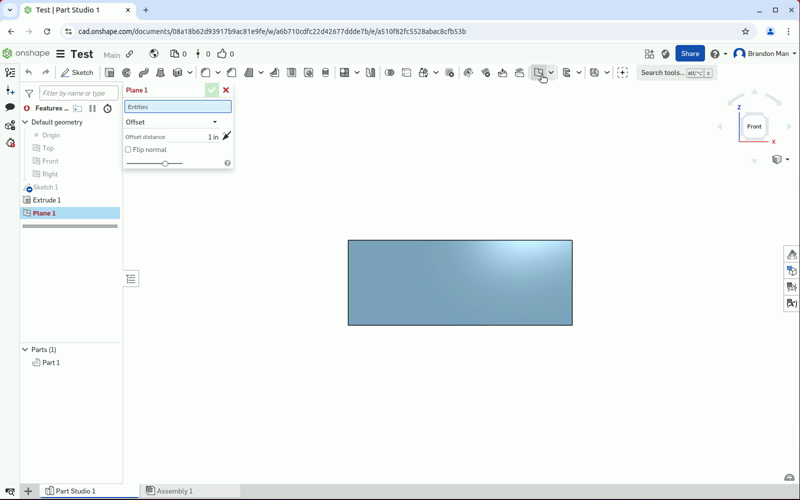
mouse_move(73, 163)
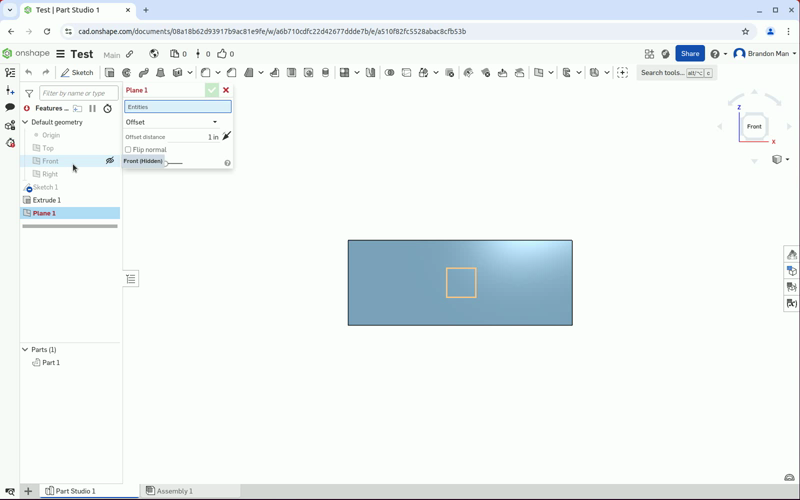
click(73, 163)
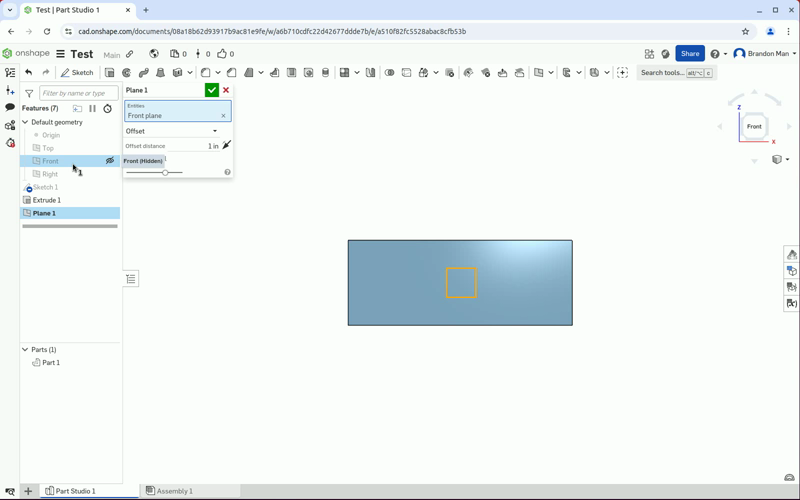
key(tab, 2)
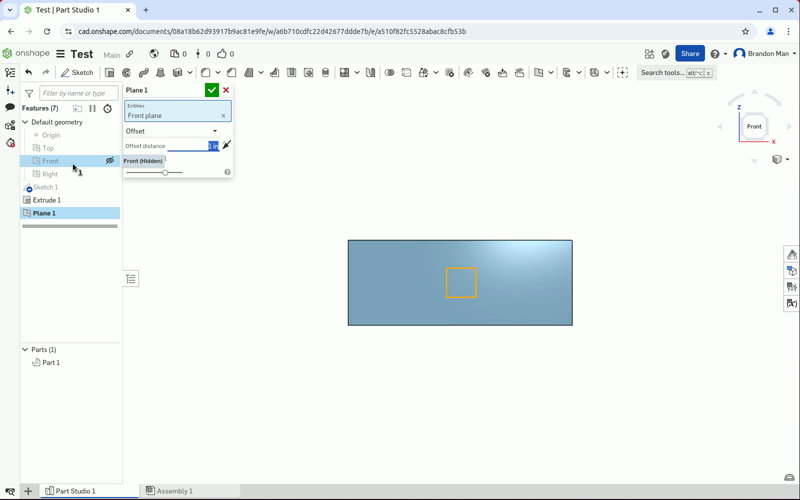
text(17.316)
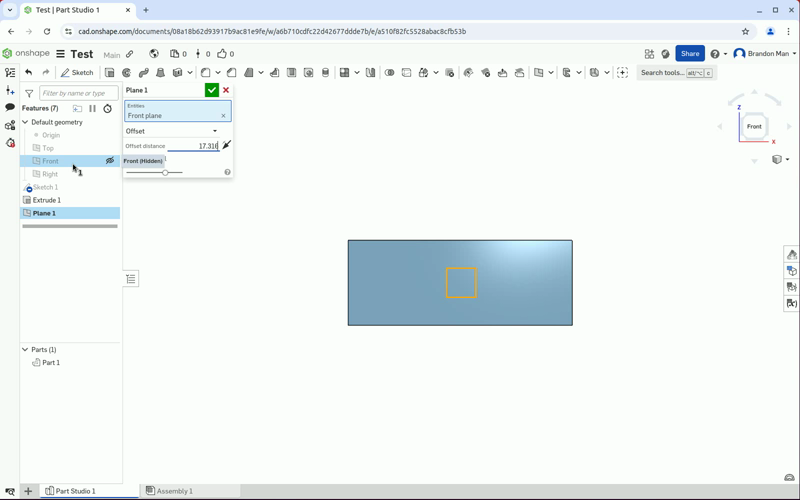
key(enter, 2)
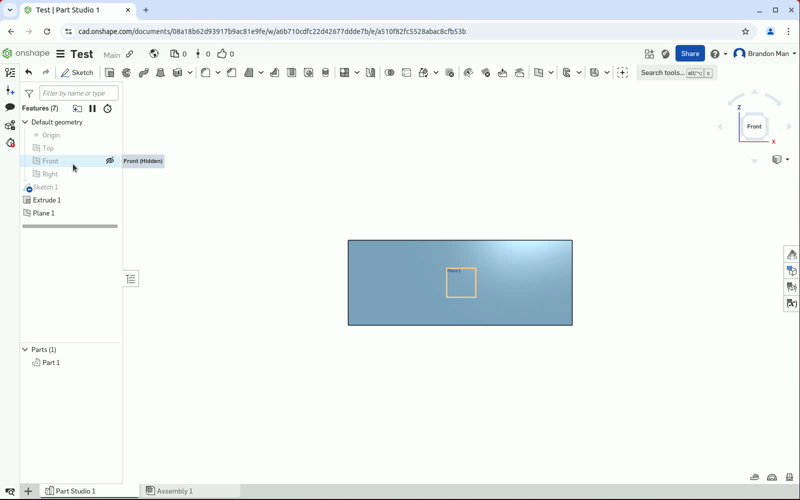
key(shift+s)
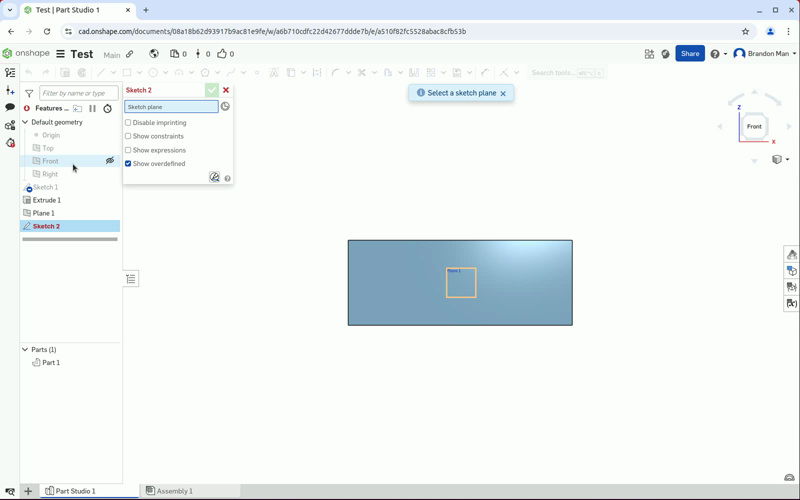
mouse_move(73, 215)
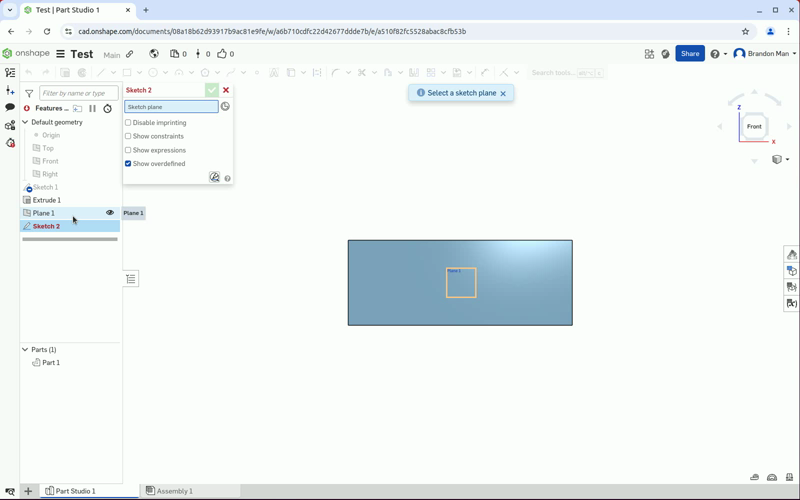
click(73, 215)
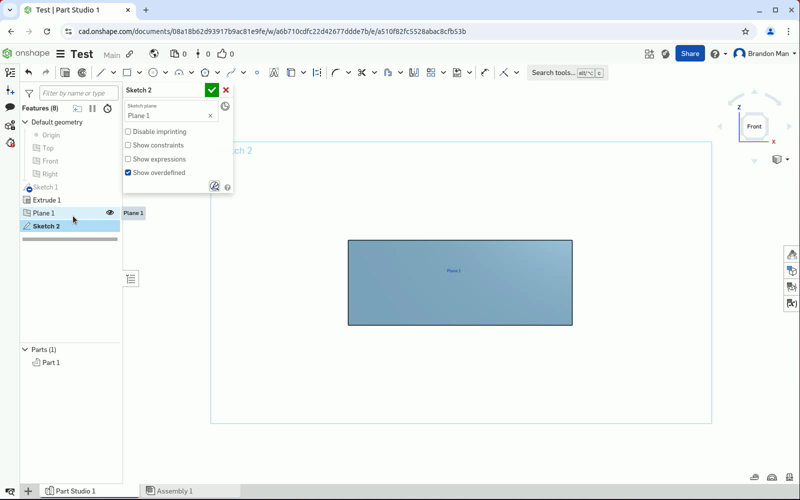
mouse_move(73, 352)
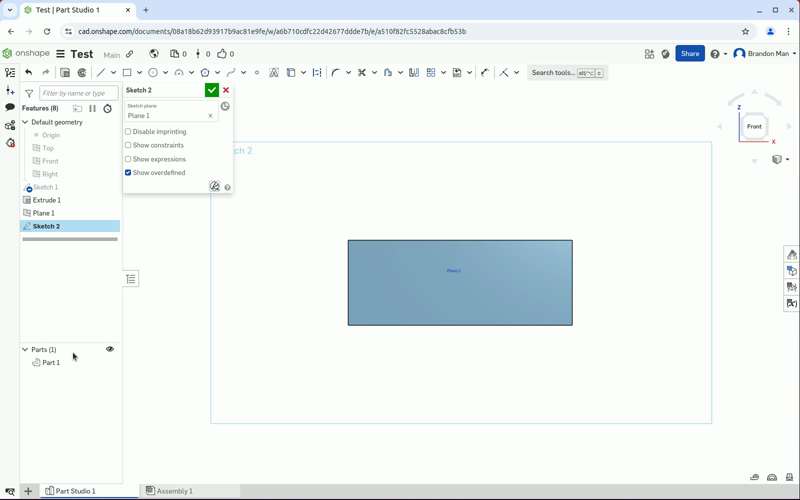
key(y)
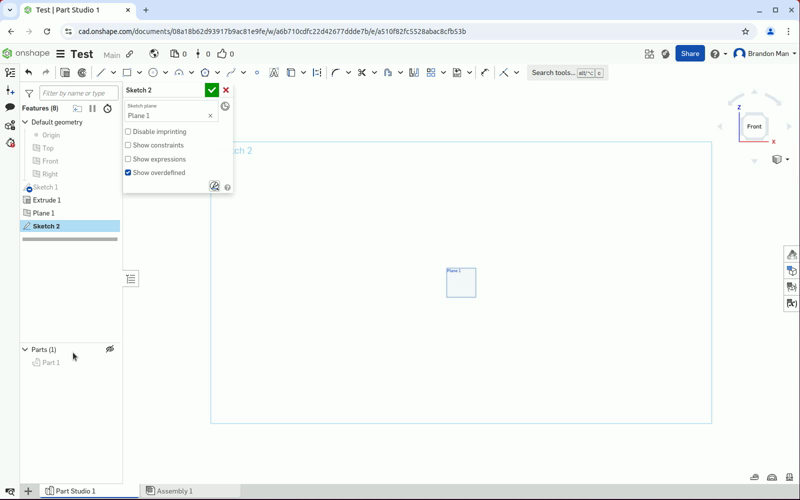
key(c)
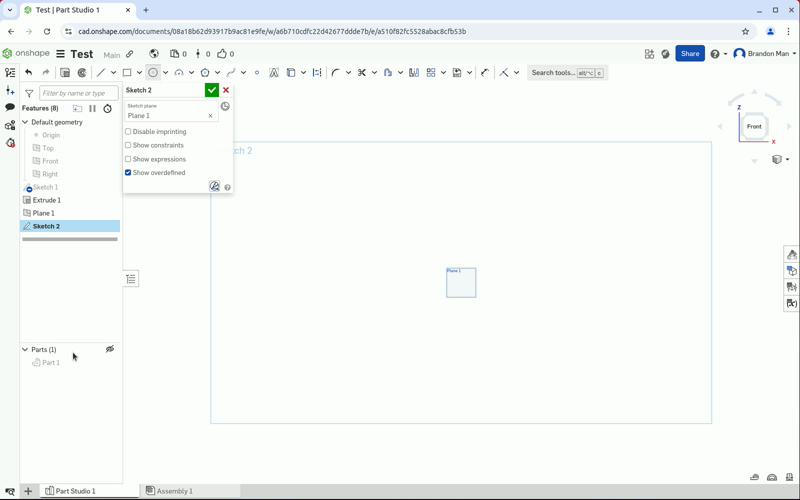
key_down(shift)
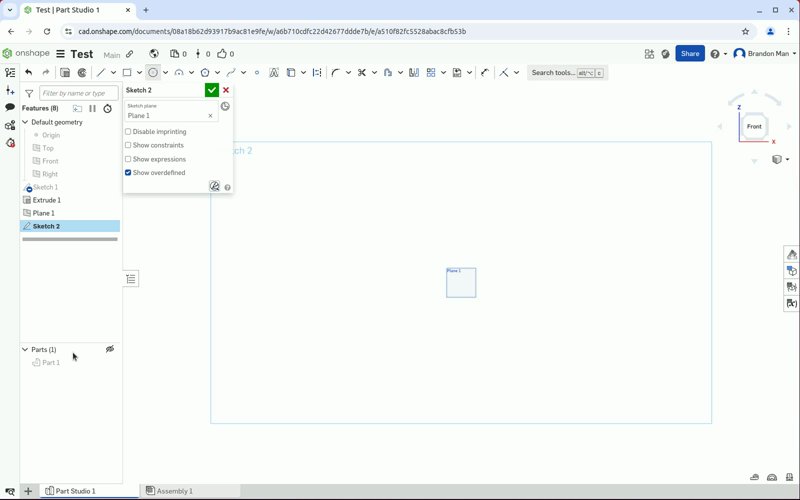
mouse_move(391, 282)
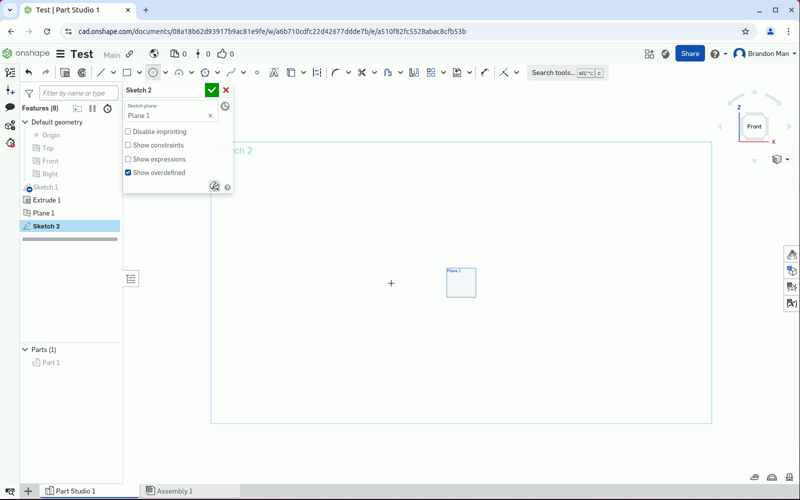
click(391, 282)
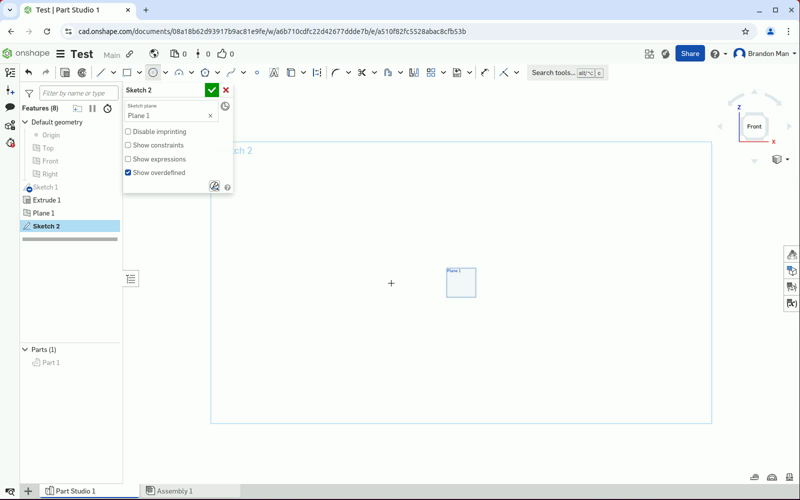
key_up(shift)
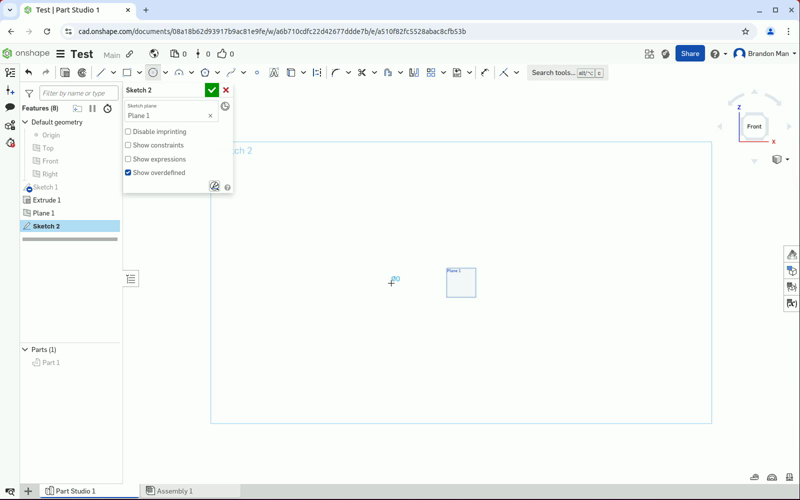
mouse_move(426, 282)
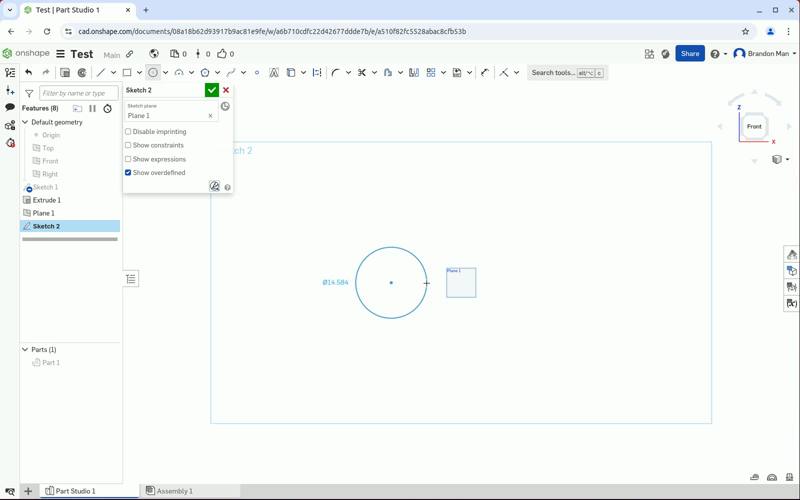
click(426, 282)
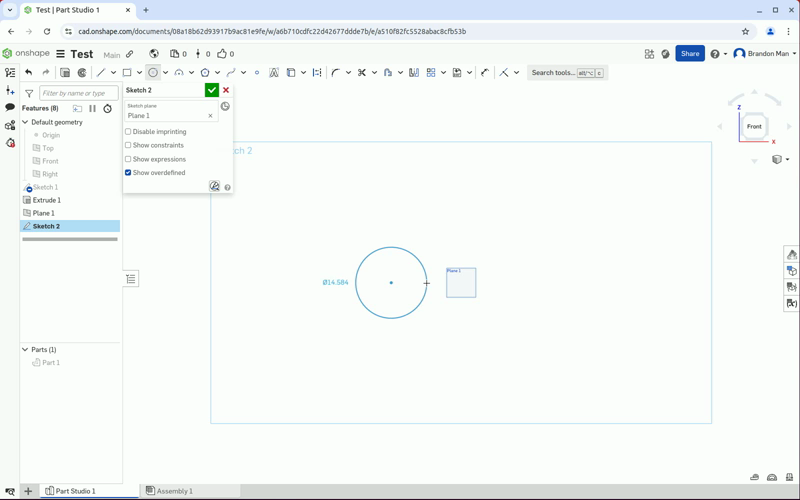
key(esc)
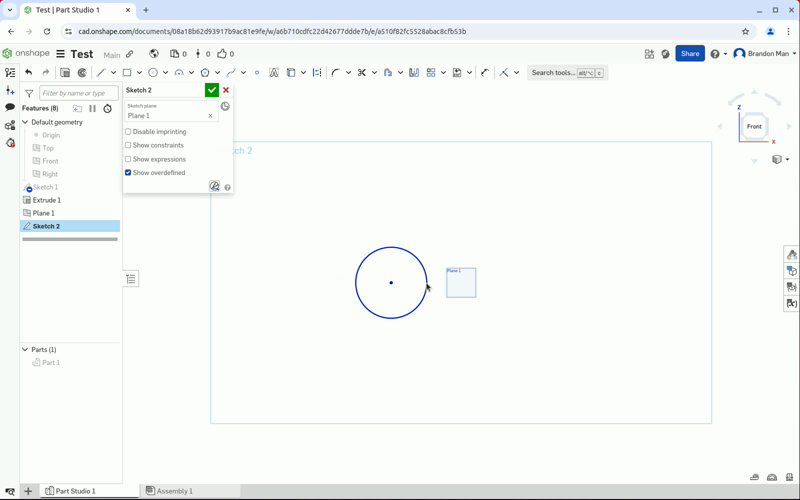
mouse_move(386, 284)
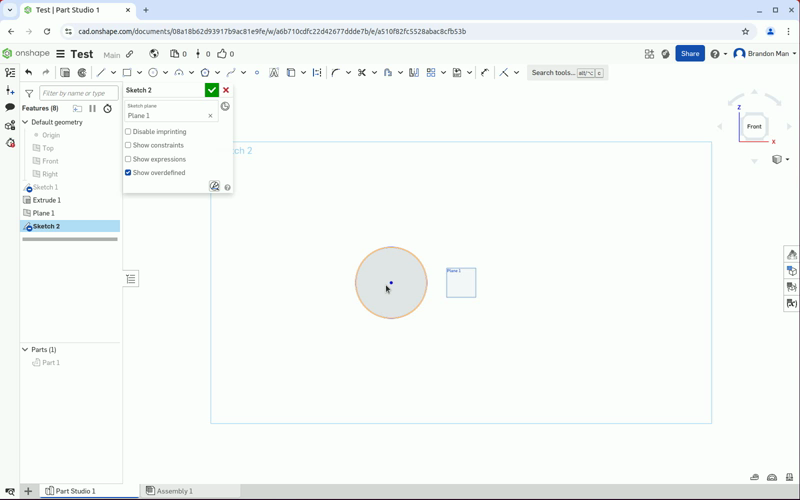
click(386, 284)
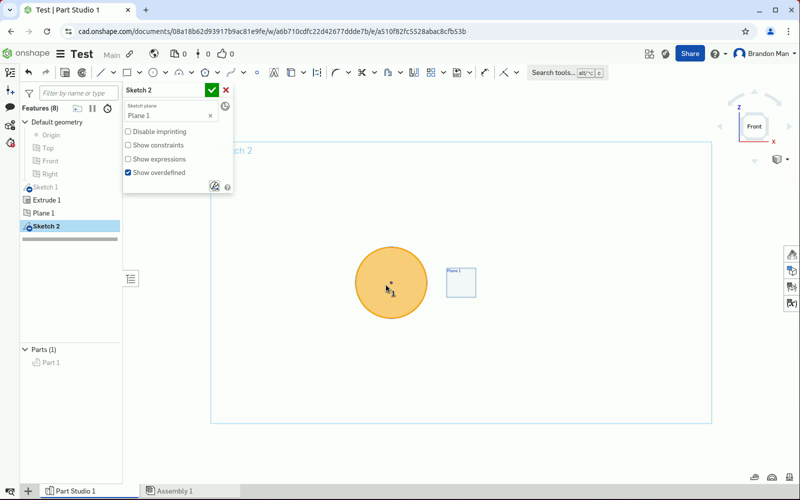
mouse_move(73, 352)
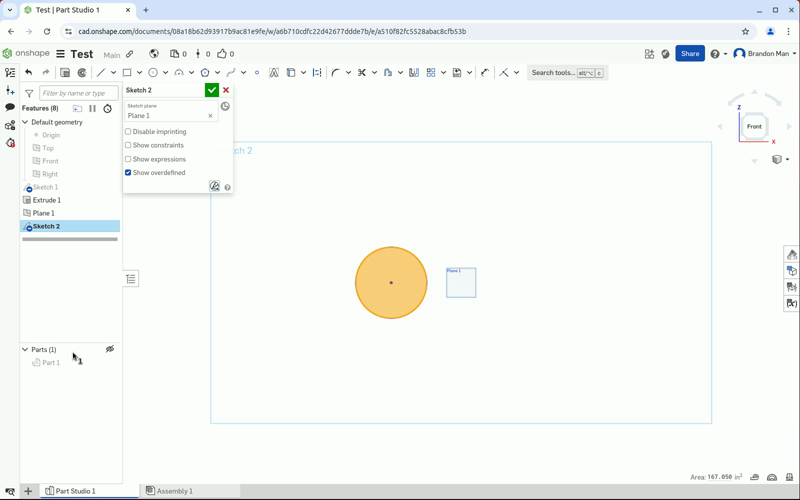
key(shift+y)
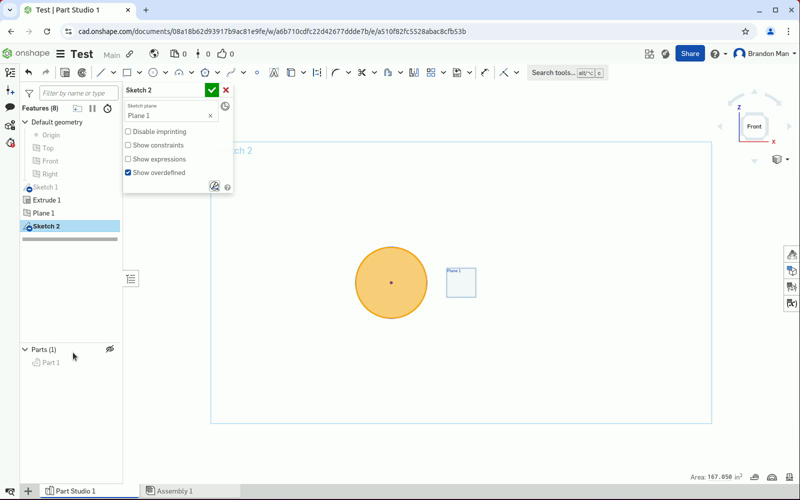
key(shift+e)
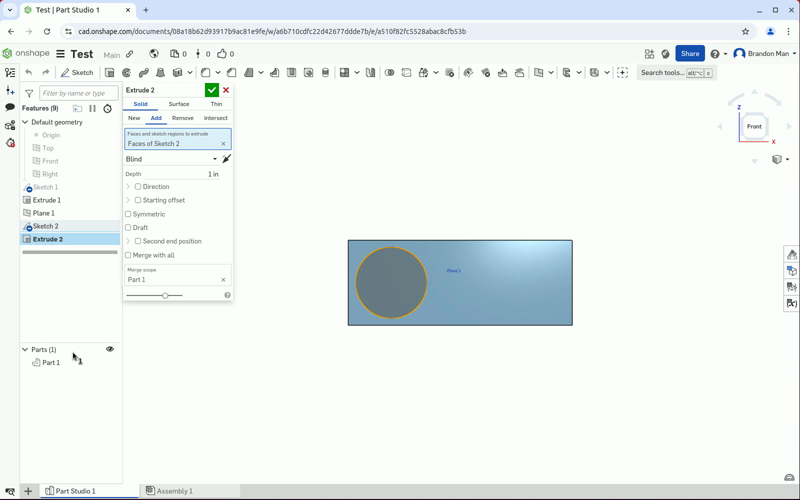
mouse_move(143, 106)
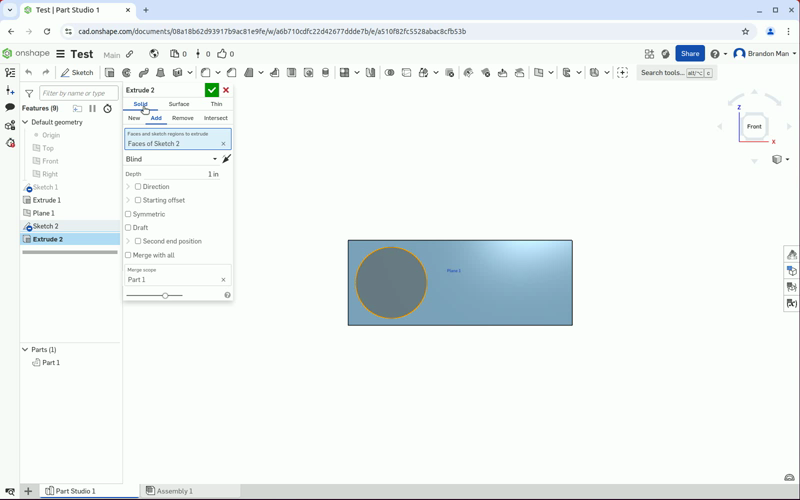
click(143, 106)
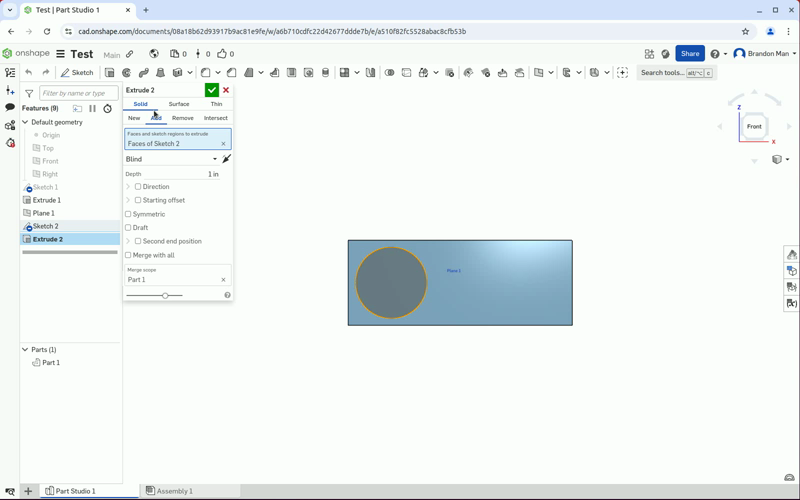
mouse_move(186, 120)
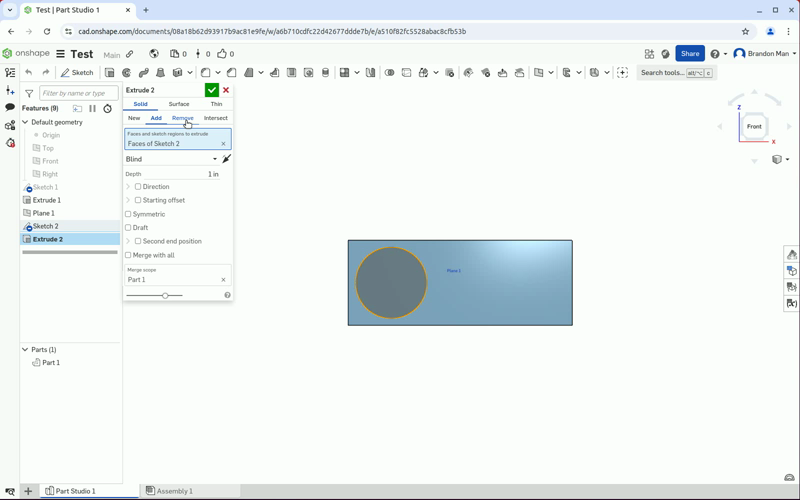
click(186, 120)
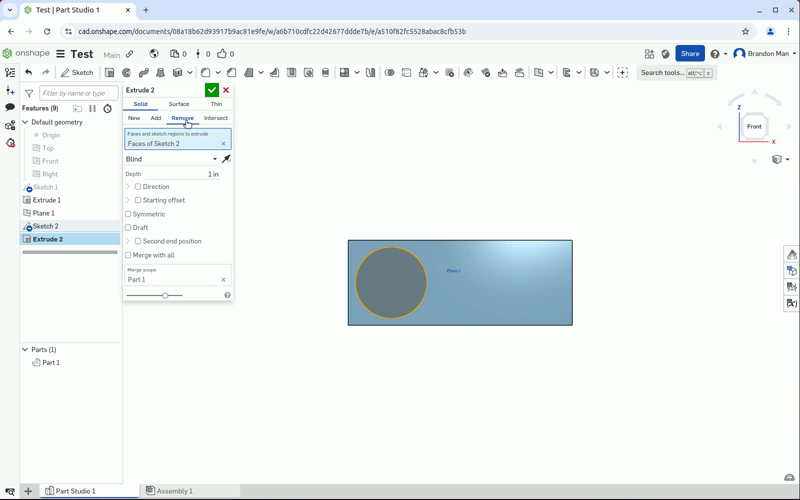
key(tab, 4)
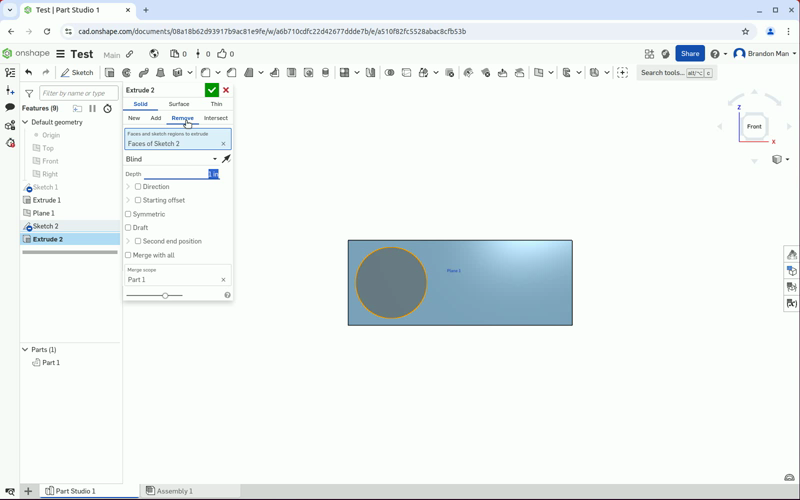
text(14.924)
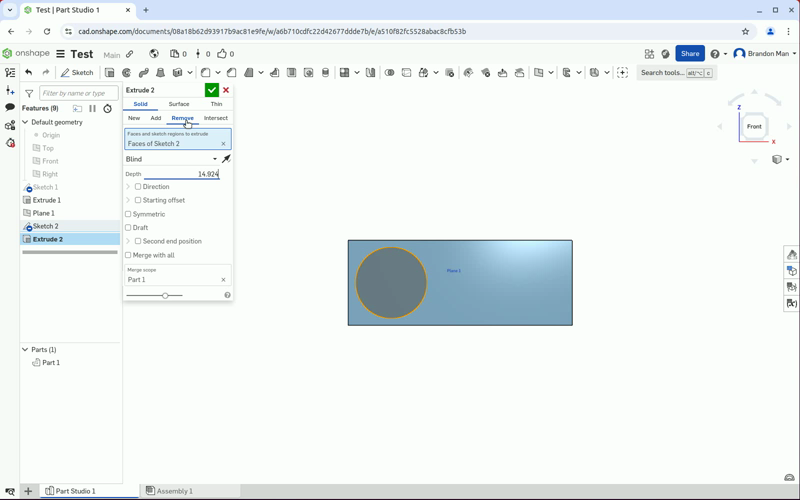
key(tab, 6)
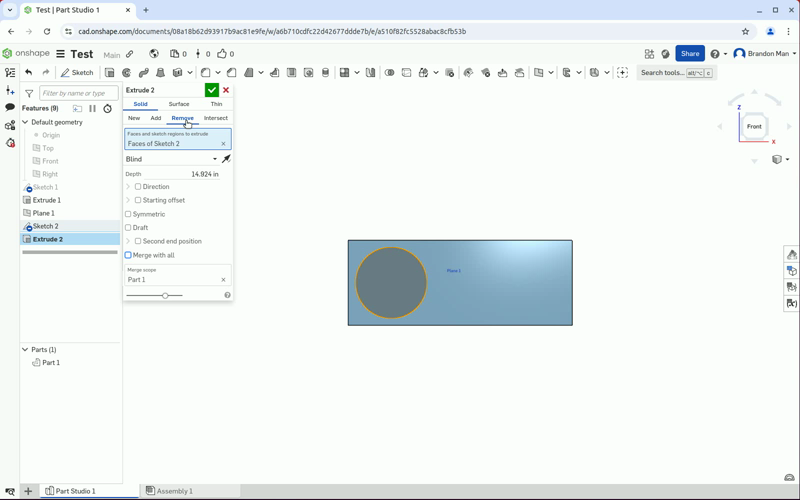
key(space)
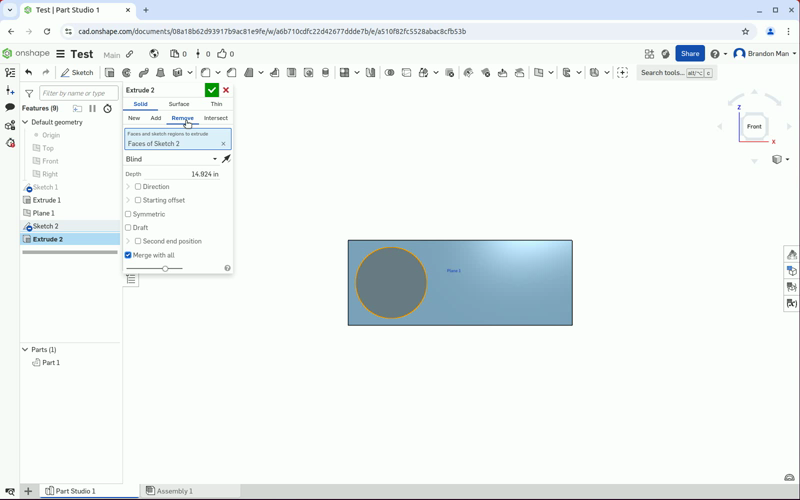
key(enter)
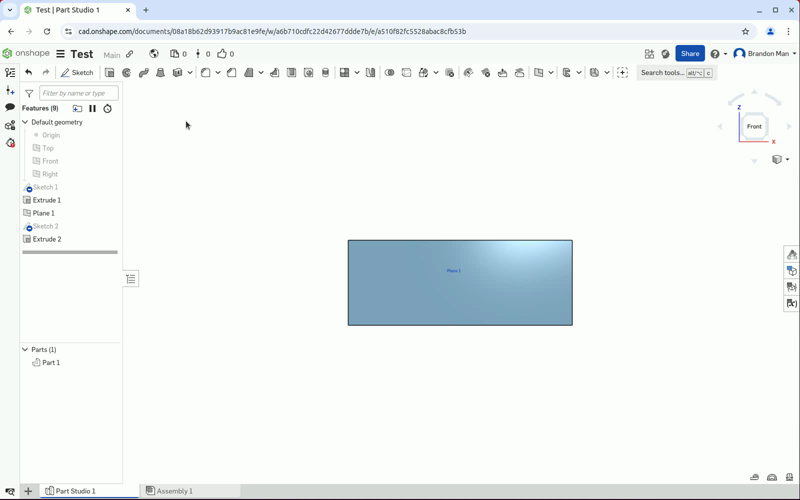
key(shift+h)
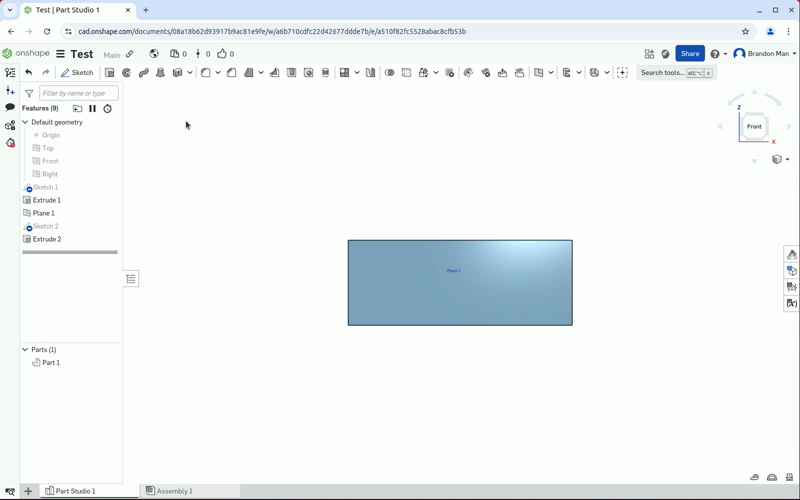
key(shift+h)
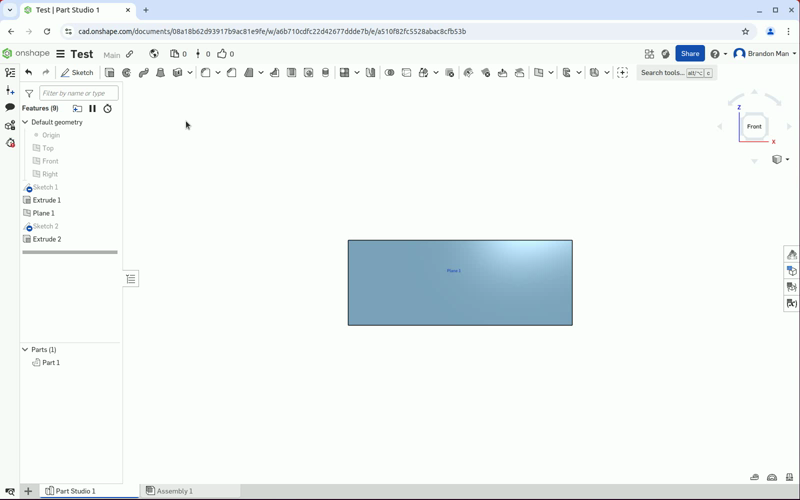
mouse_move(73, 189)
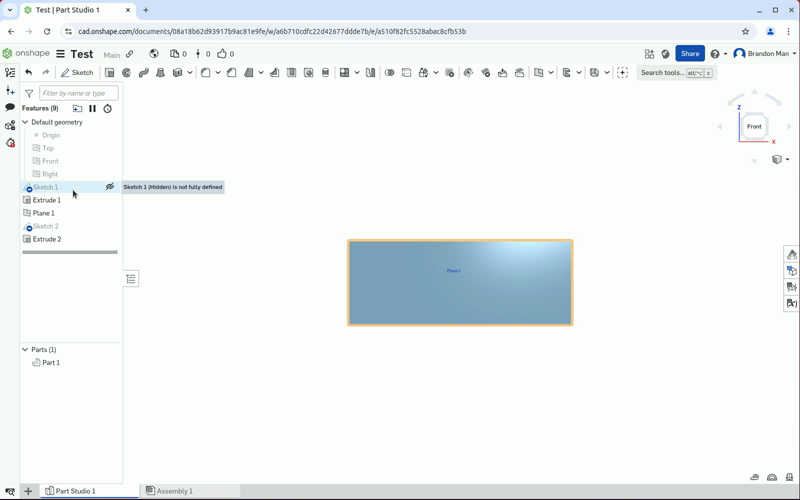
click(73, 189)
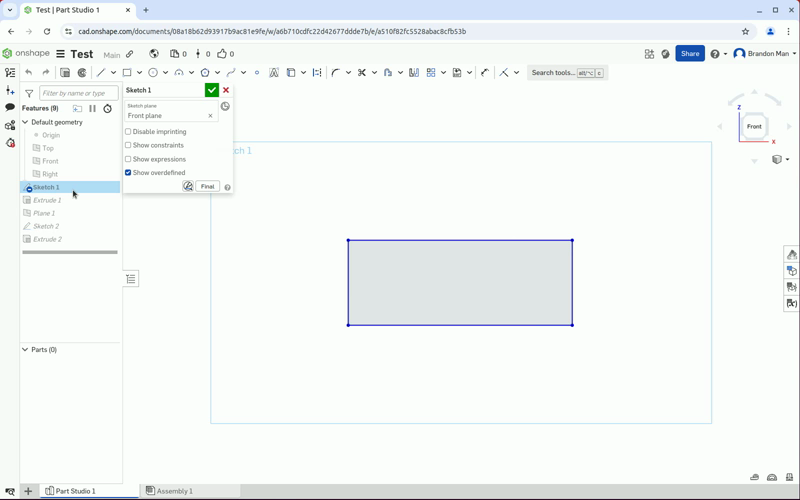
mouse_move(229, 92)
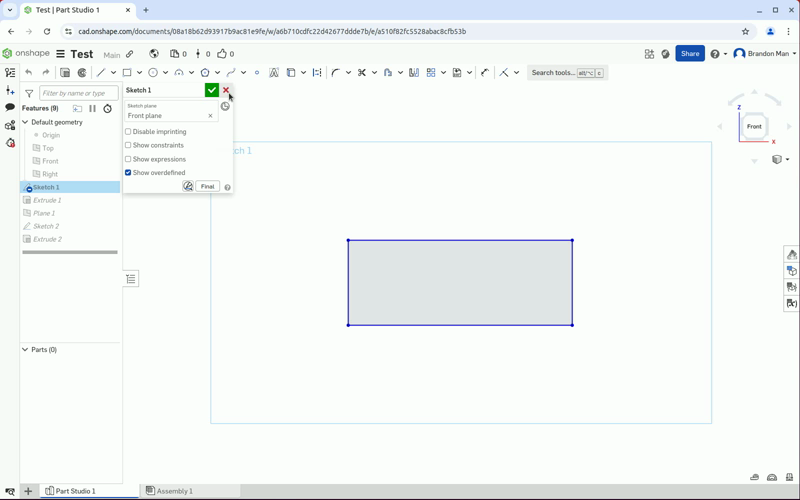
click(229, 92)
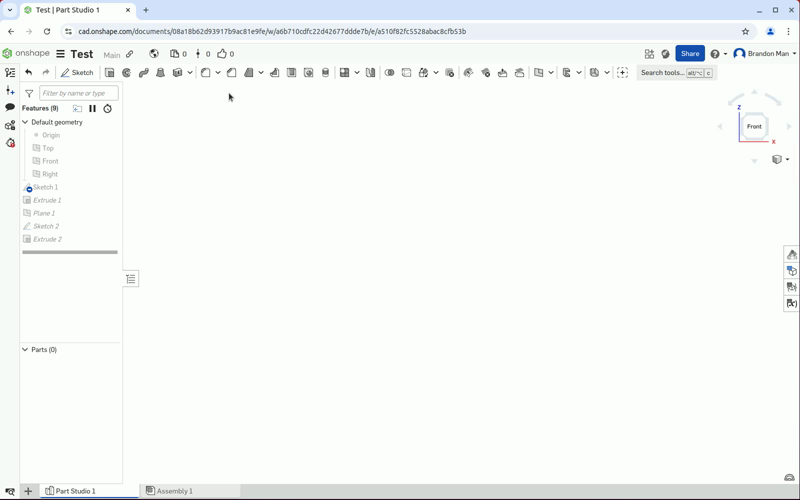
key(shift+s)
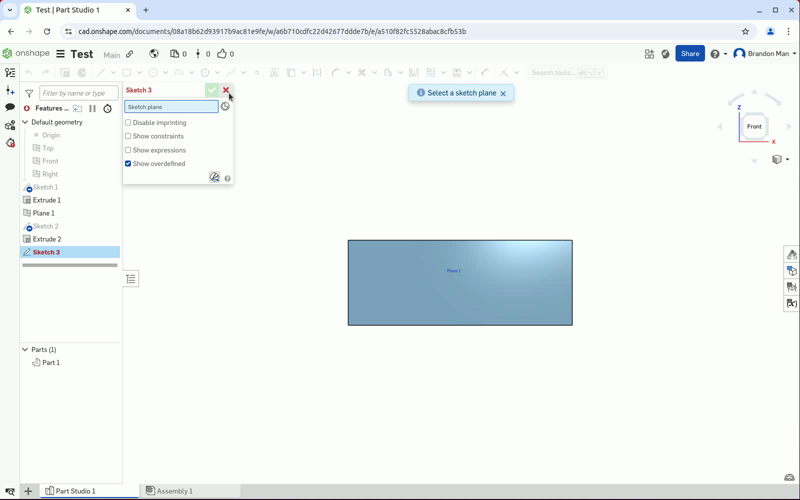
mouse_move(73, 215)
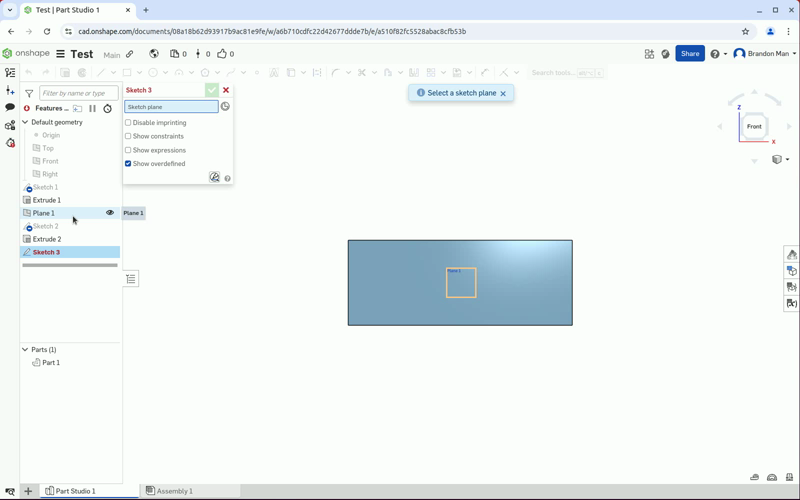
click(73, 215)
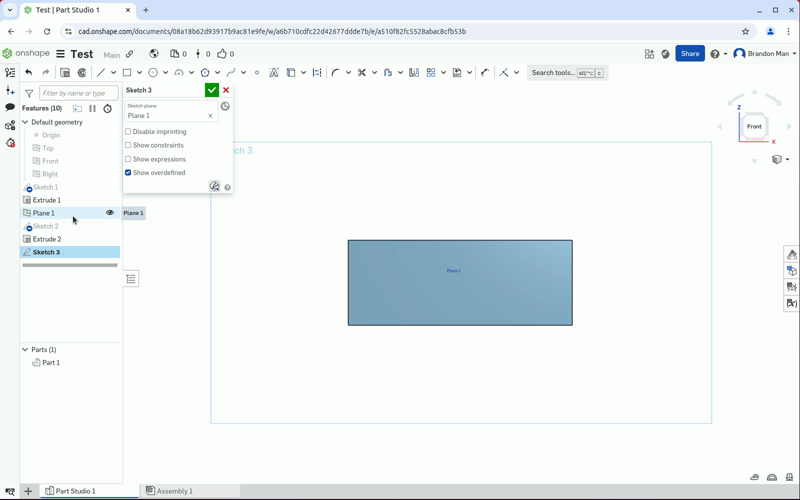
mouse_move(73, 352)
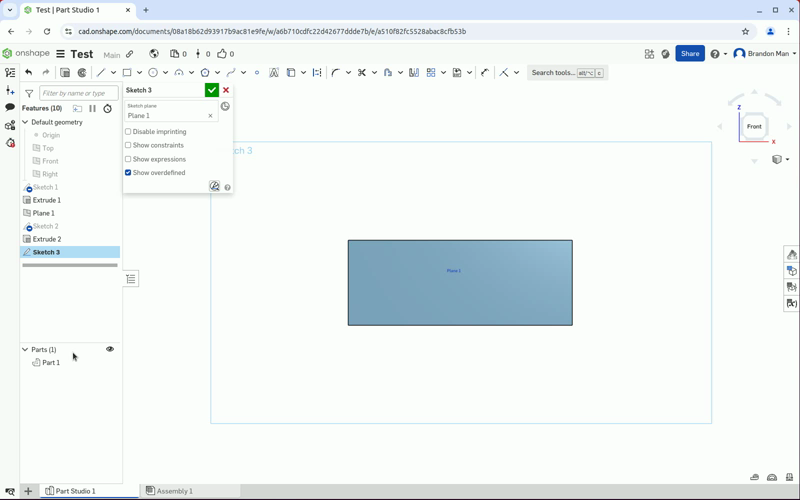
key(y)
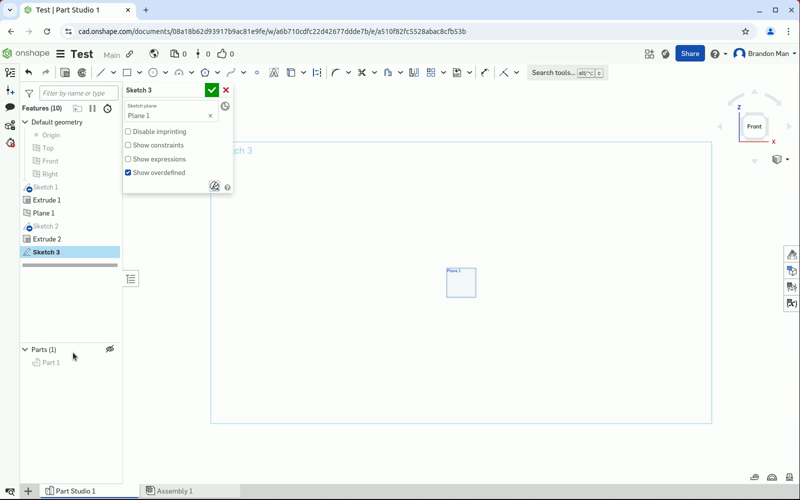
key(c)
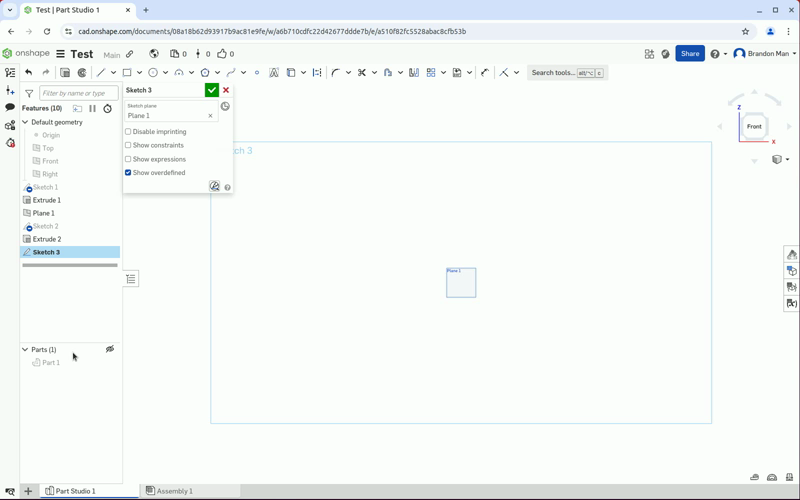
key_down(shift)
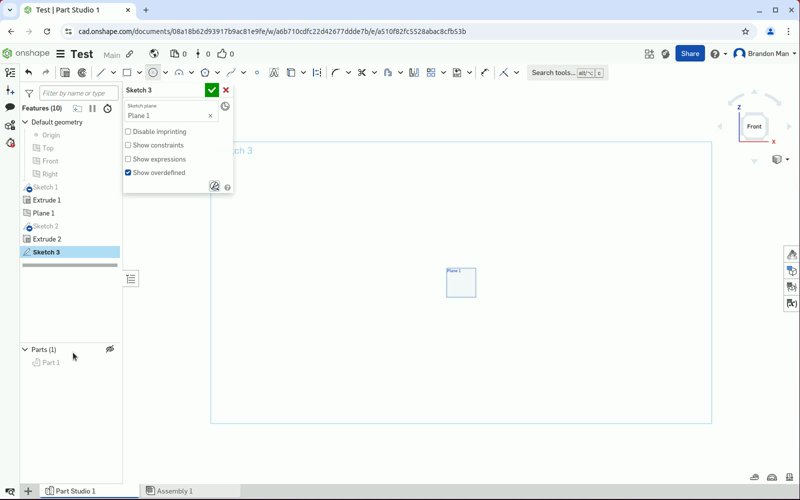
mouse_move(531, 282)
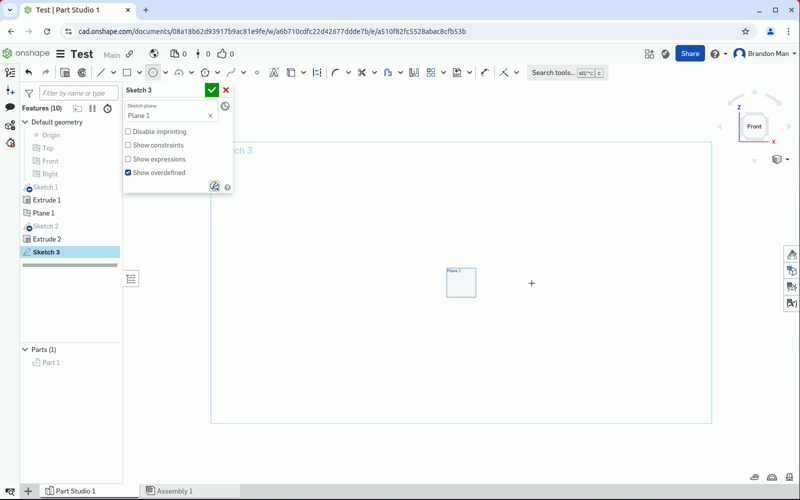
click(531, 282)
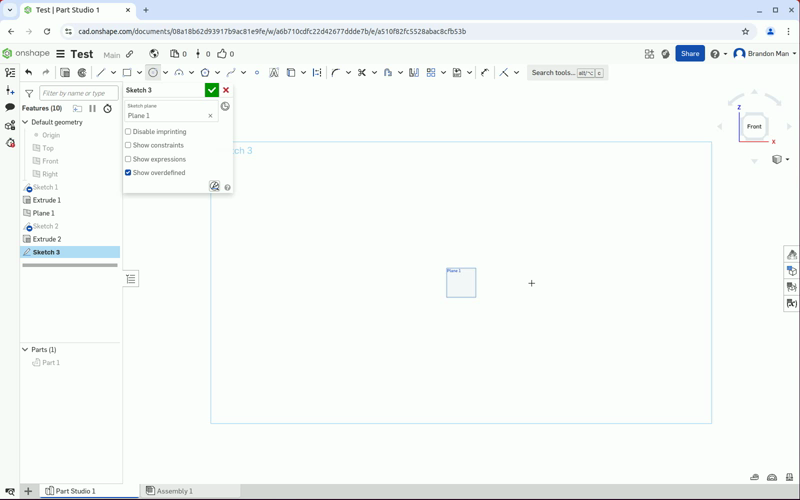
key_up(shift)
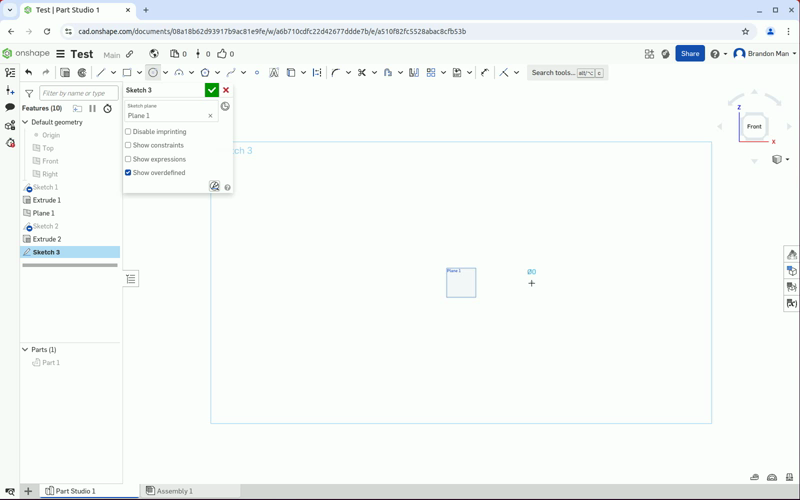
mouse_move(567, 282)
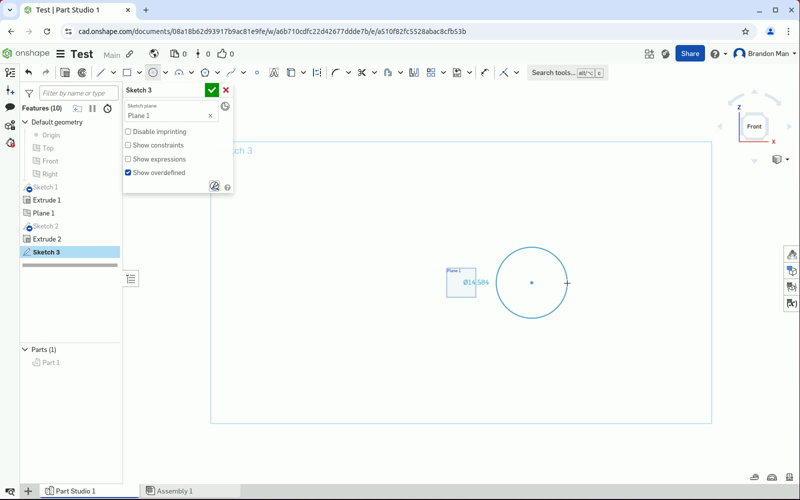
click(567, 282)
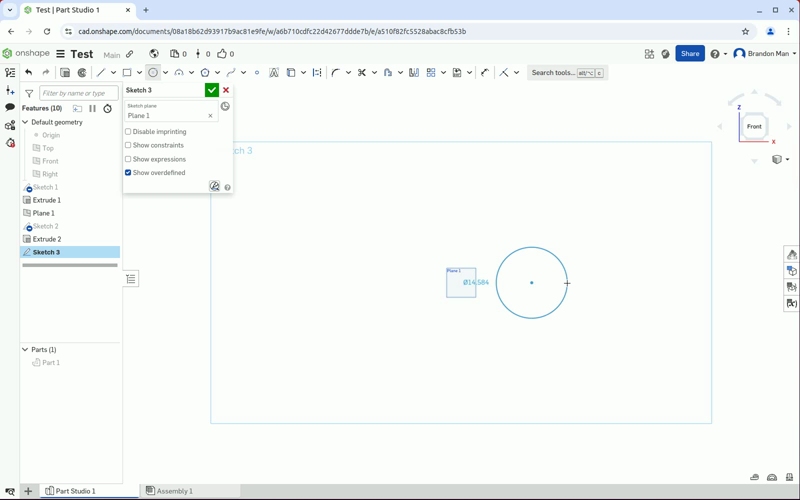
key(esc)
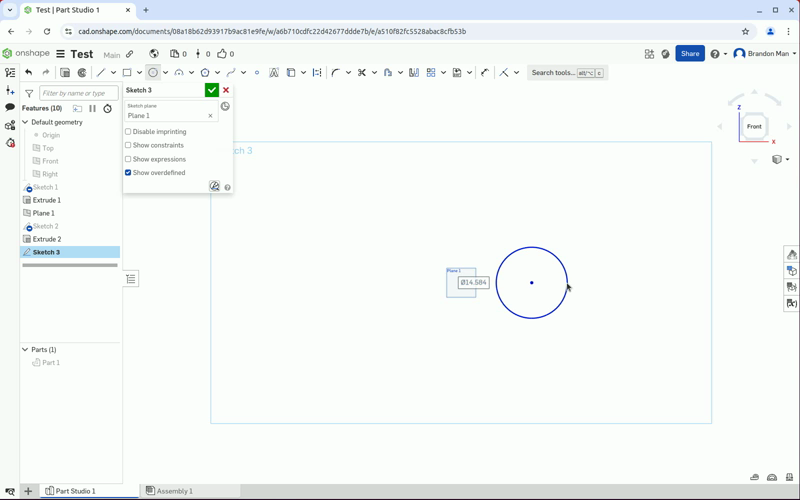
mouse_move(547, 263)
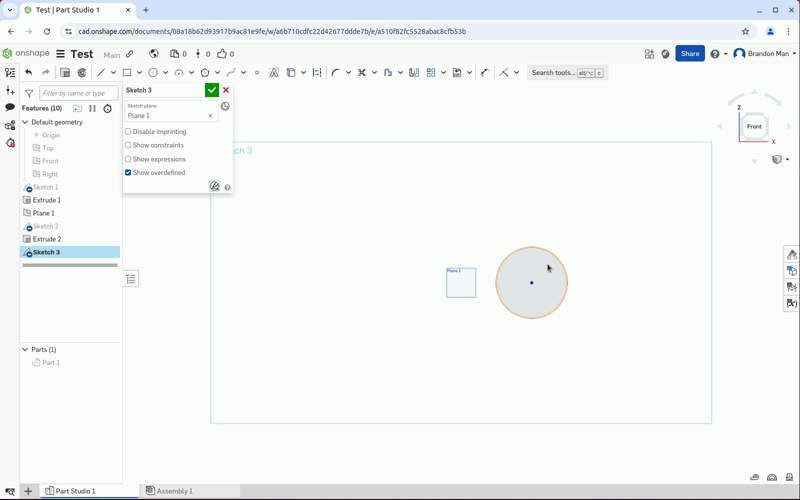
click(547, 263)
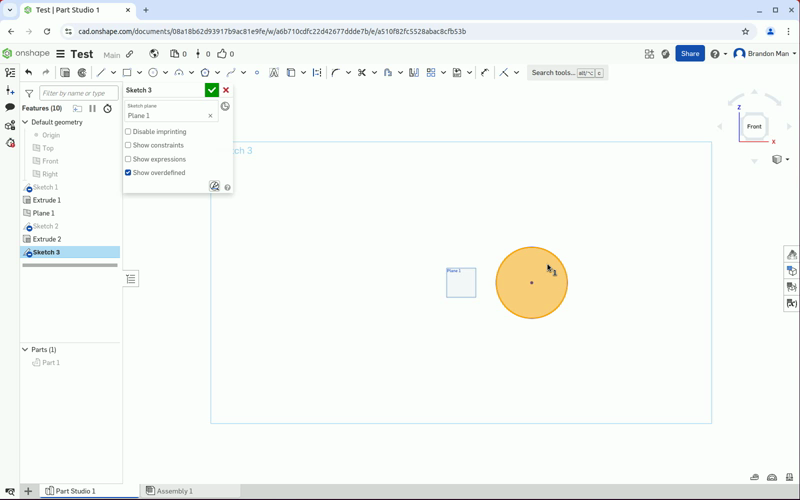
mouse_move(73, 352)
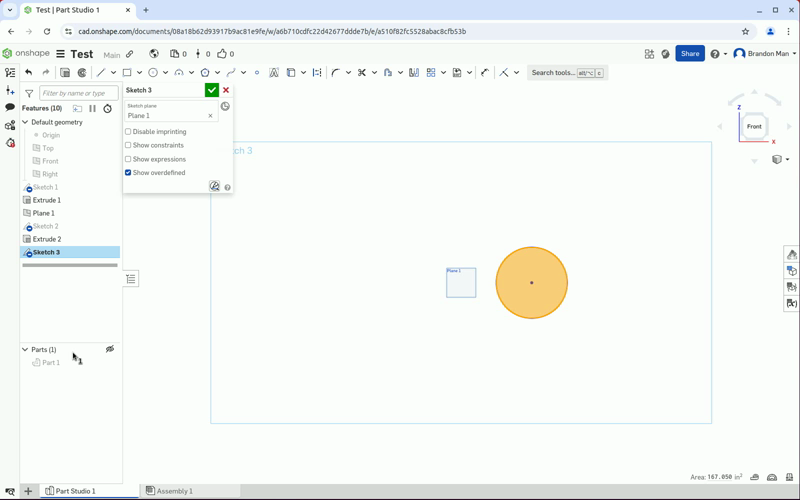
key(shift+y)
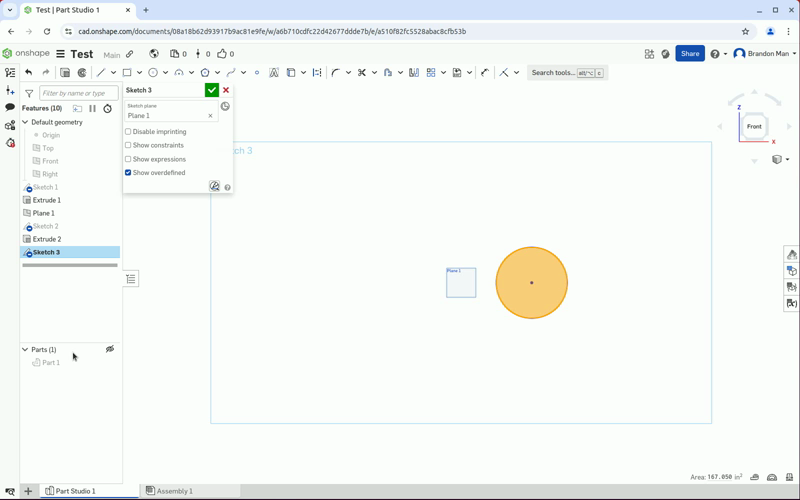
key(shift+e)
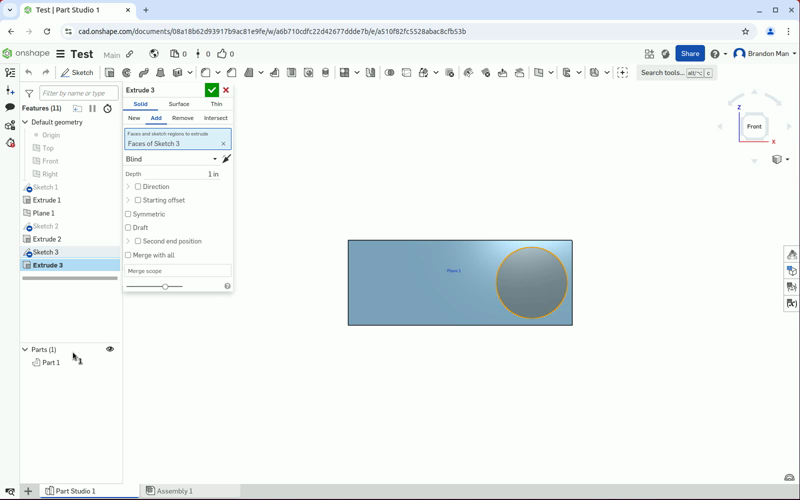
mouse_move(143, 106)
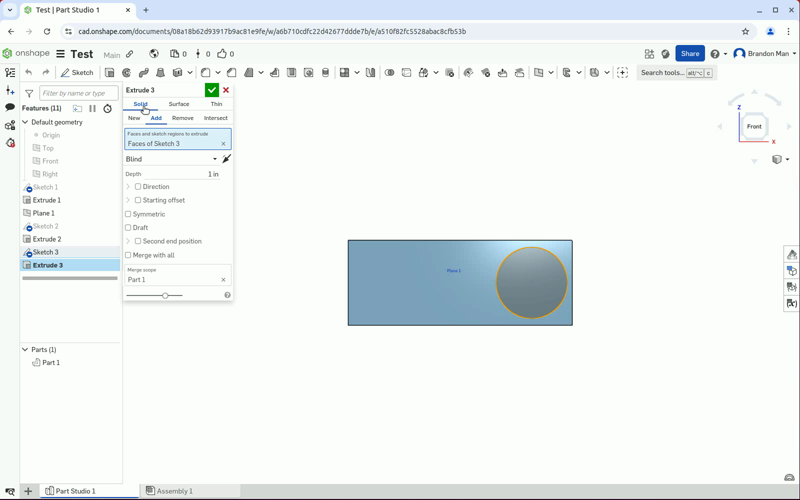
click(143, 106)
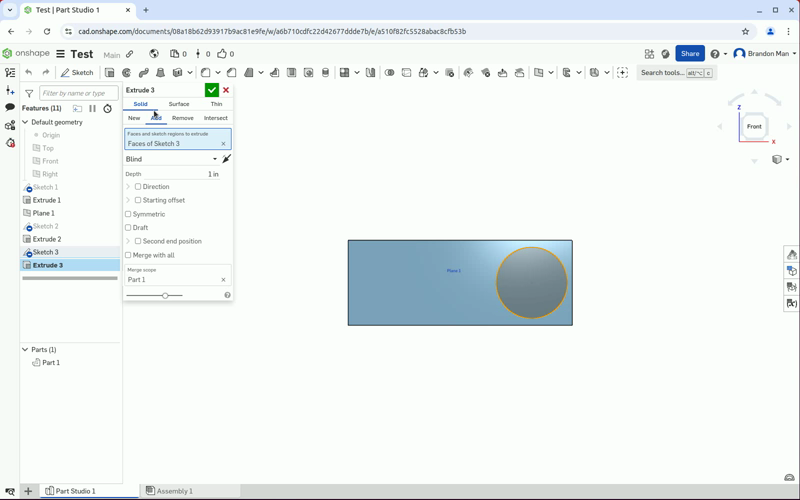
mouse_move(186, 120)
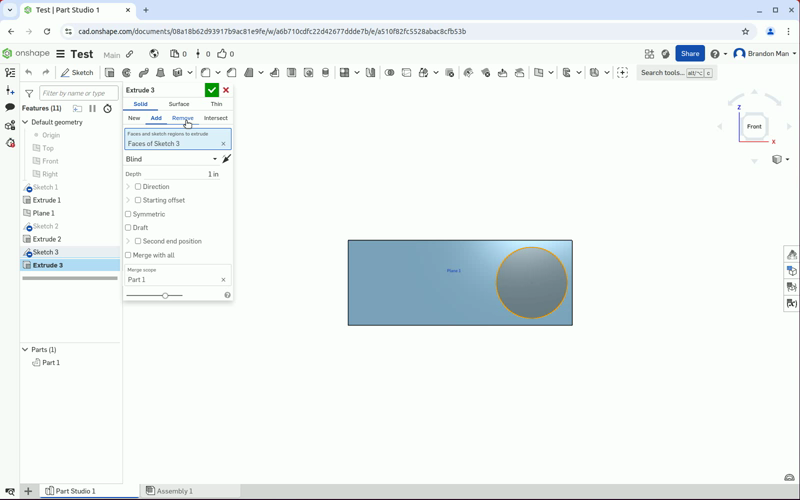
click(186, 120)
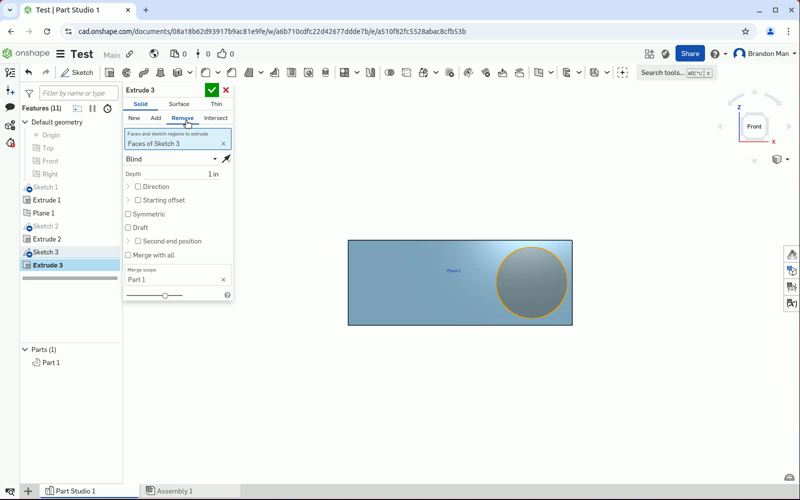
key(tab, 4)
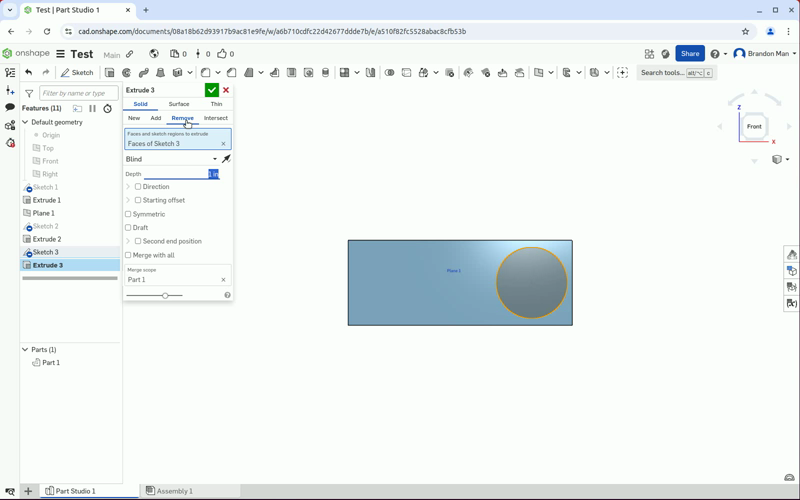
text(14.924)
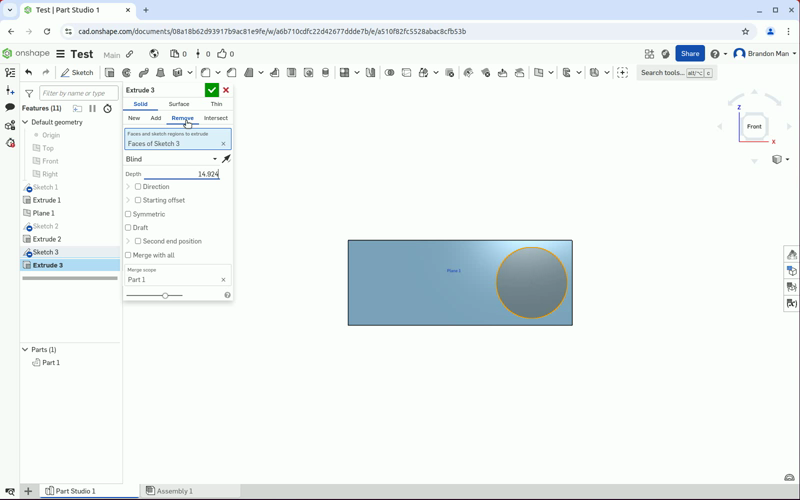
key(tab, 6)
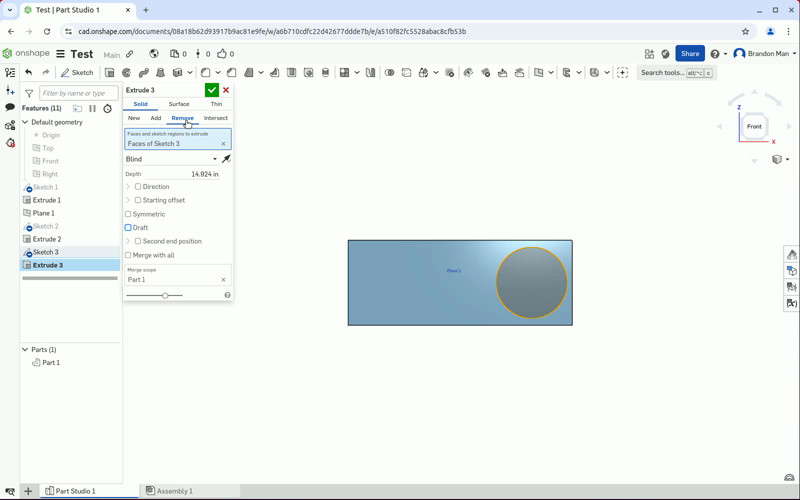
key(space)
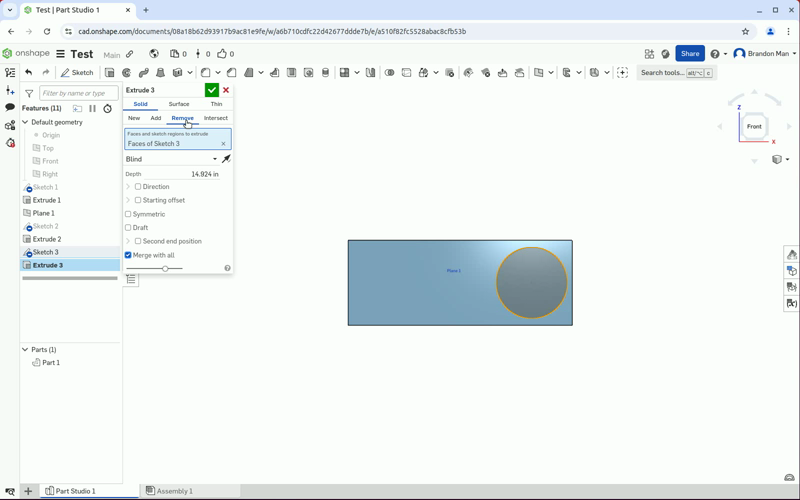
key(enter)
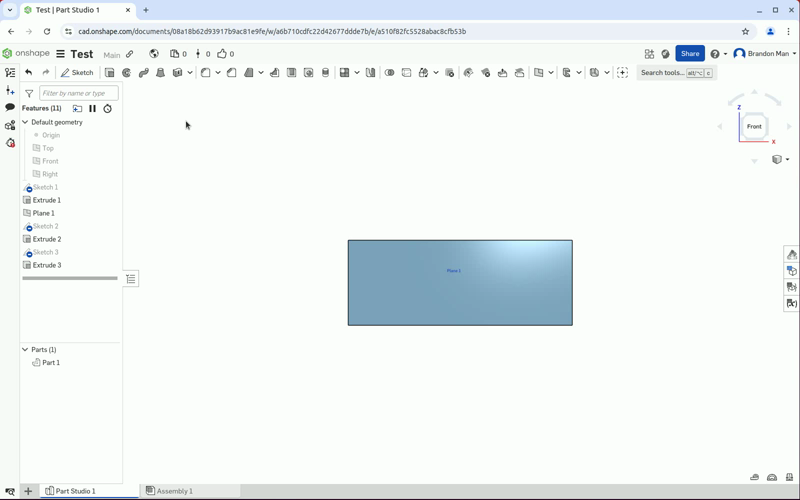
key(shift+h)
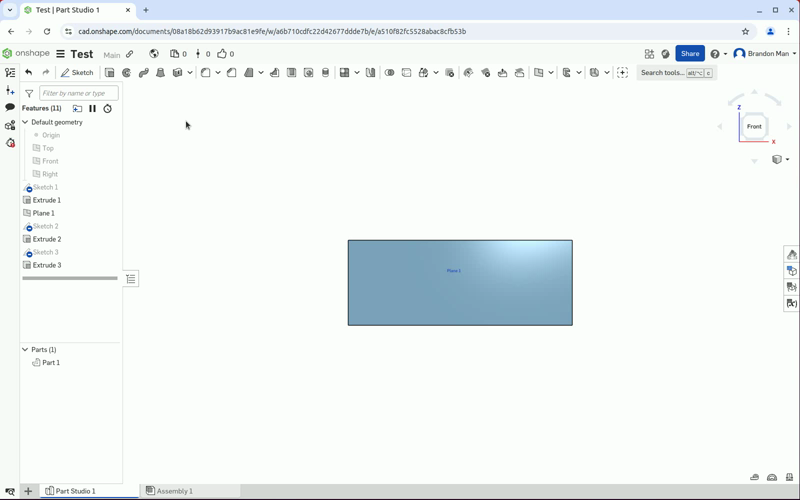
key(shift+h)
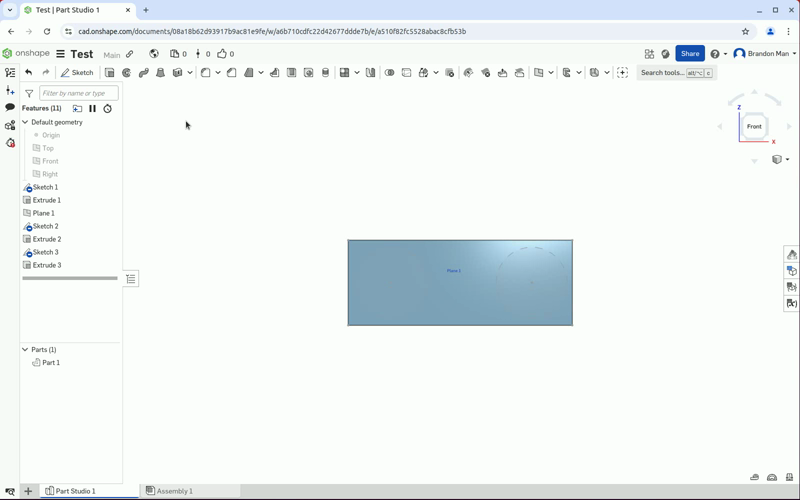
key(shift+7)
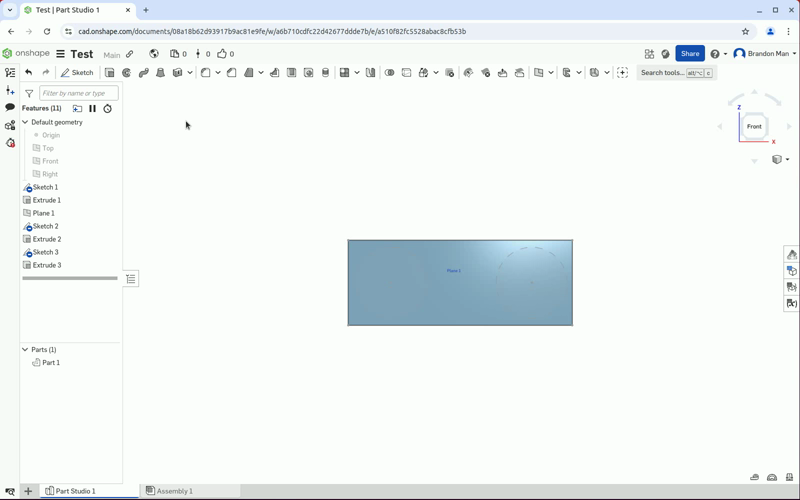
key(left, 2)
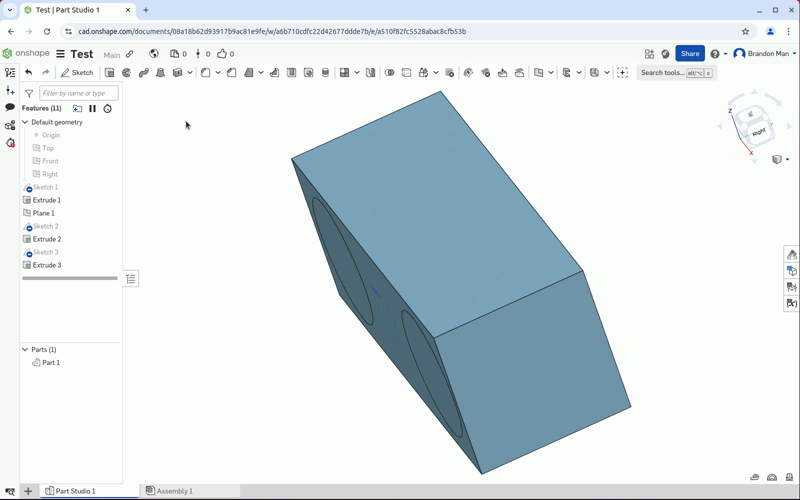
key(down, 2)
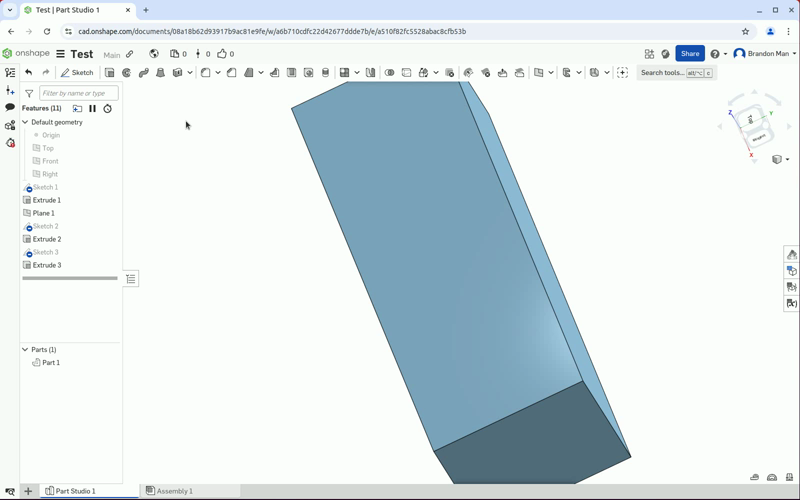
key(up, 2)
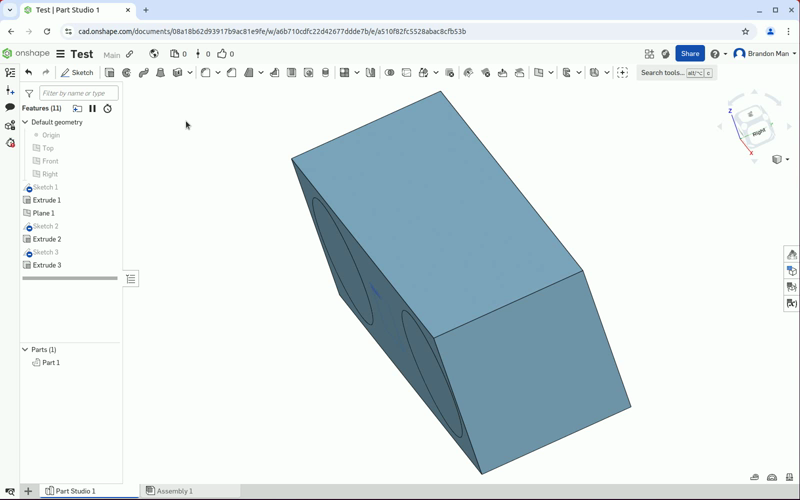
key(right, 2)
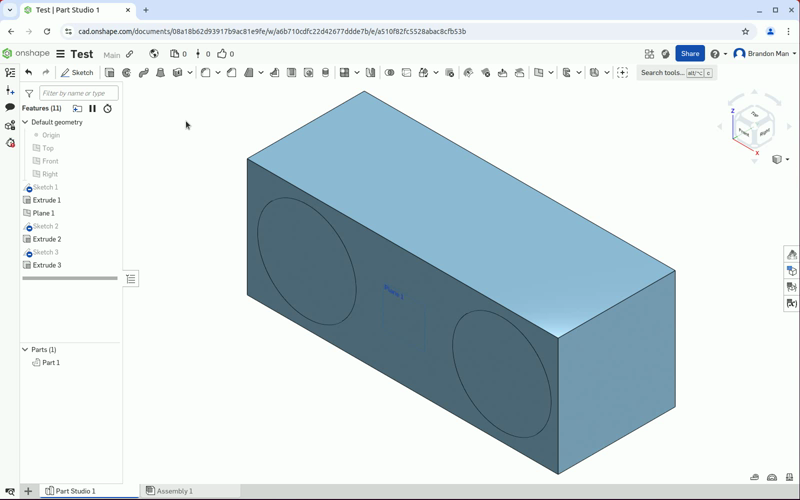
mouse_move(73, 189)
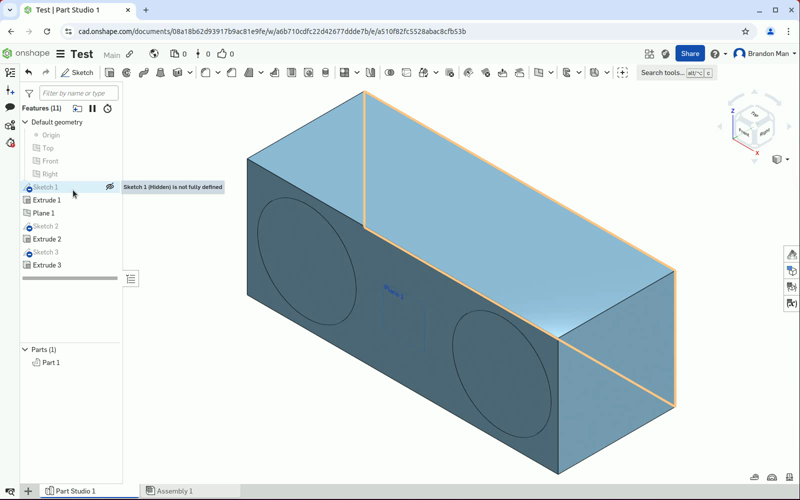
click(73, 189)